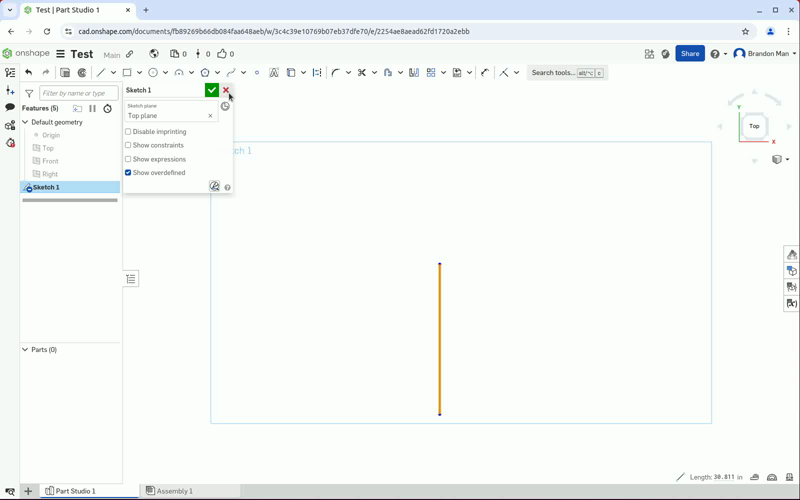
key(shift+h)
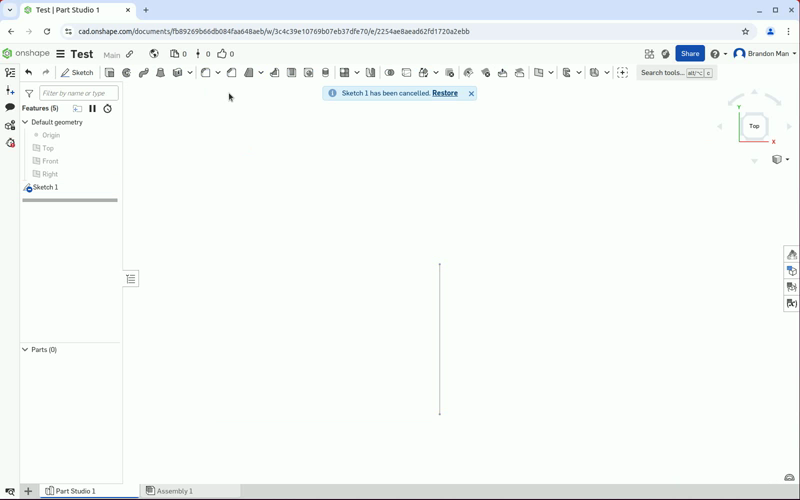
key(shift+s)
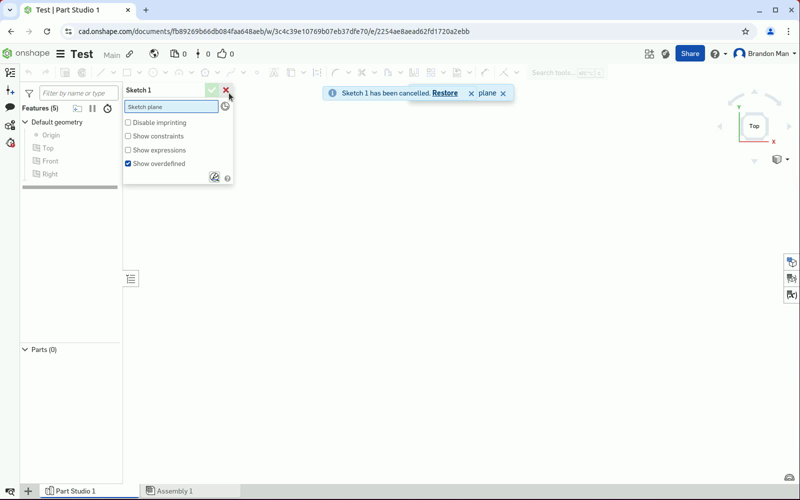
mouse_move(73, 150)
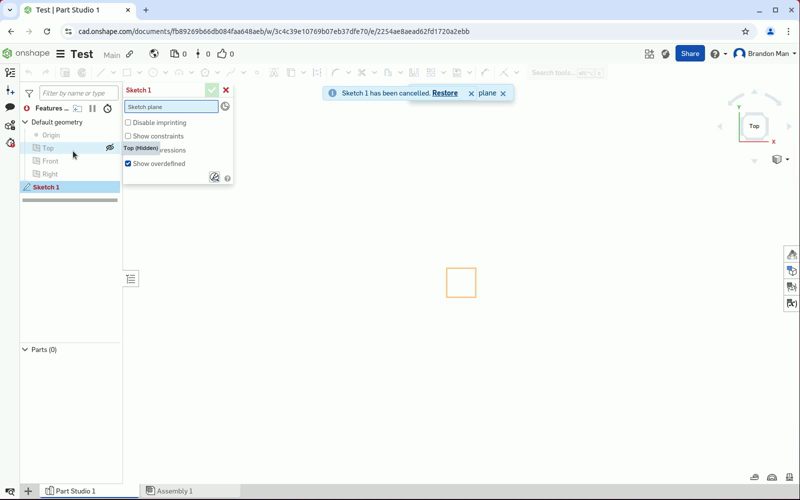
click(73, 150)
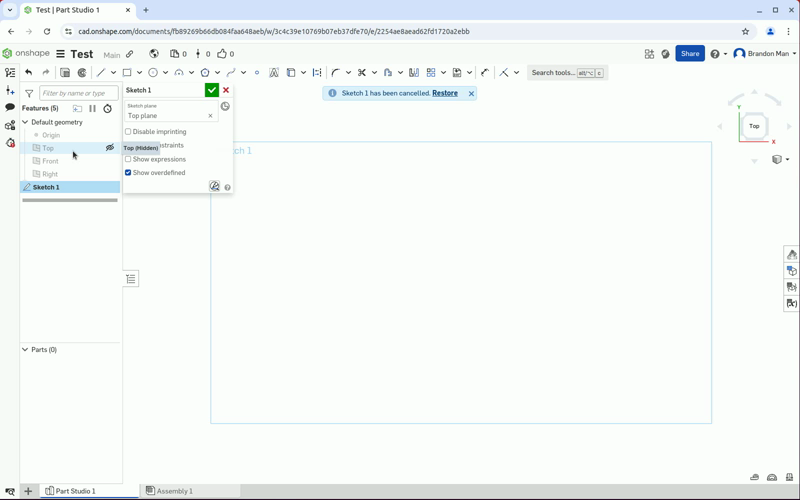
mouse_move(73, 352)
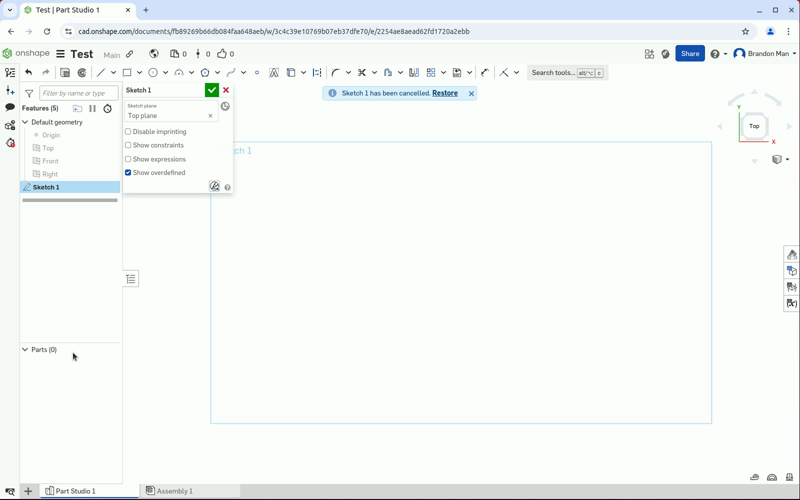
key(y)
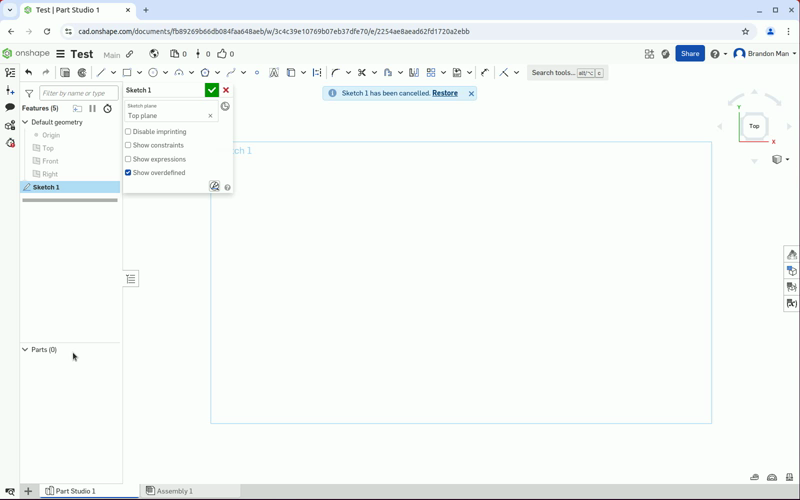
key(l)
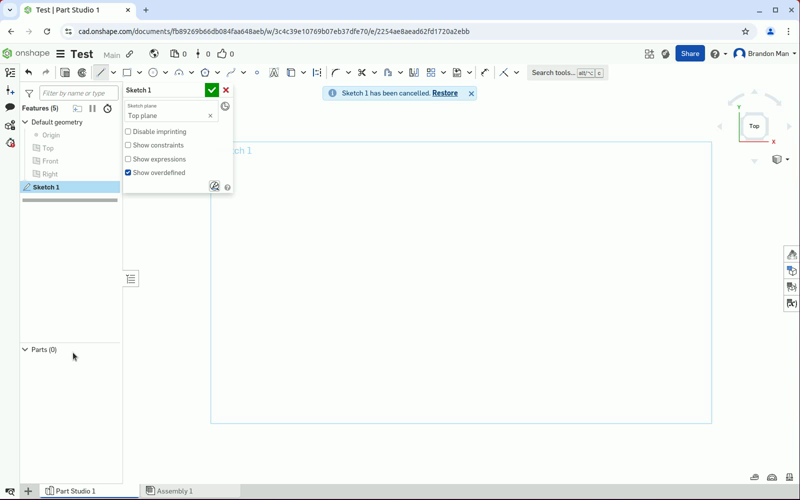
key_down(shift)
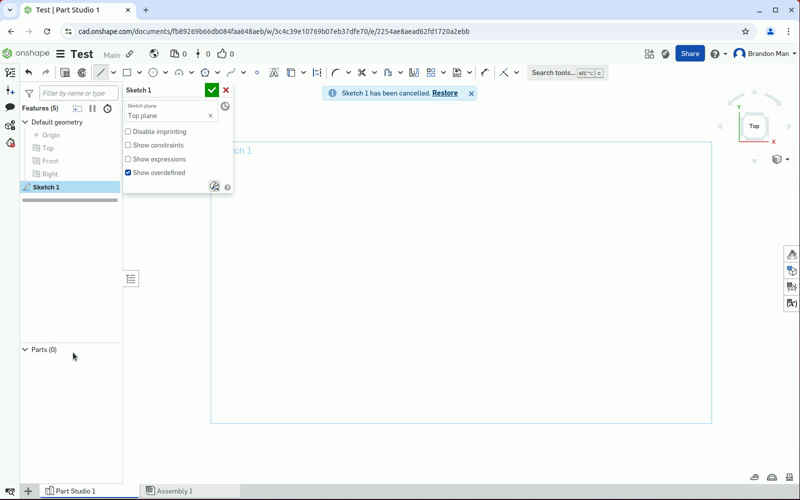
mouse_move(383, 325)
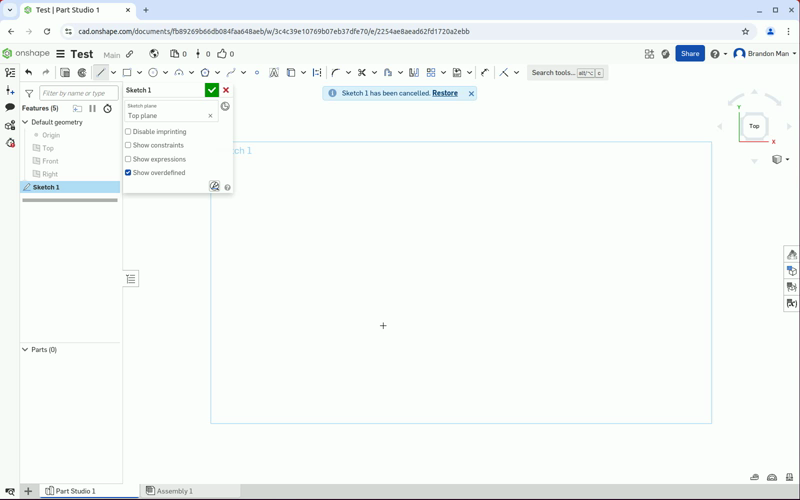
click(383, 325)
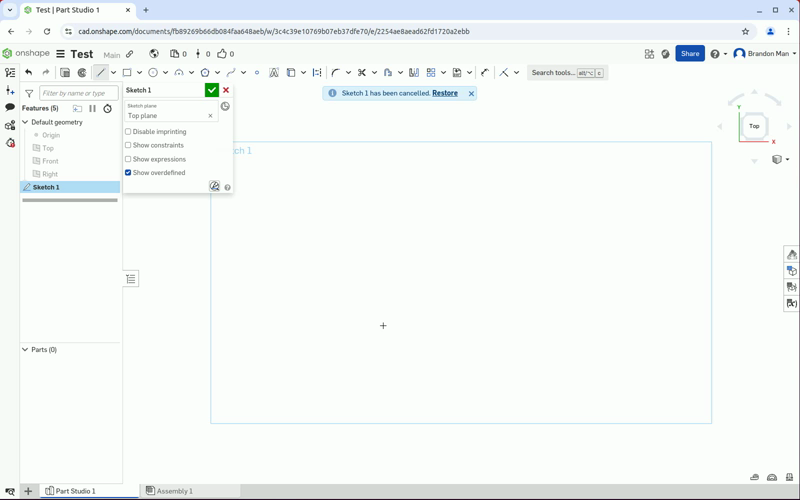
key_up(shift)
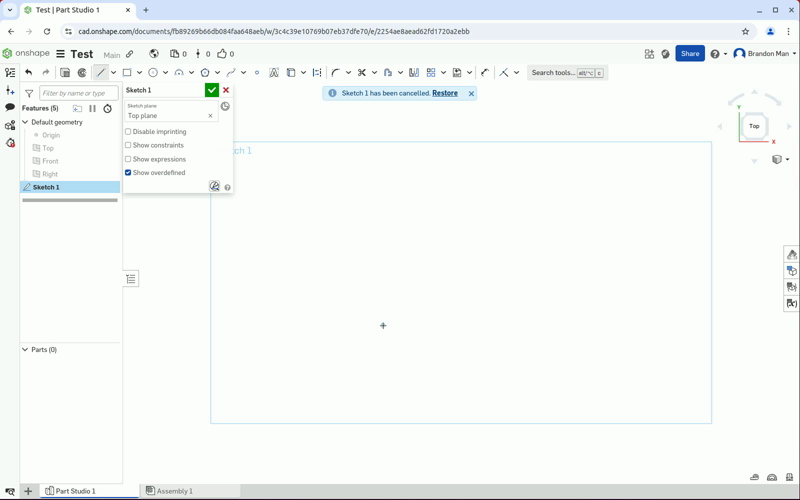
key_down(shift)
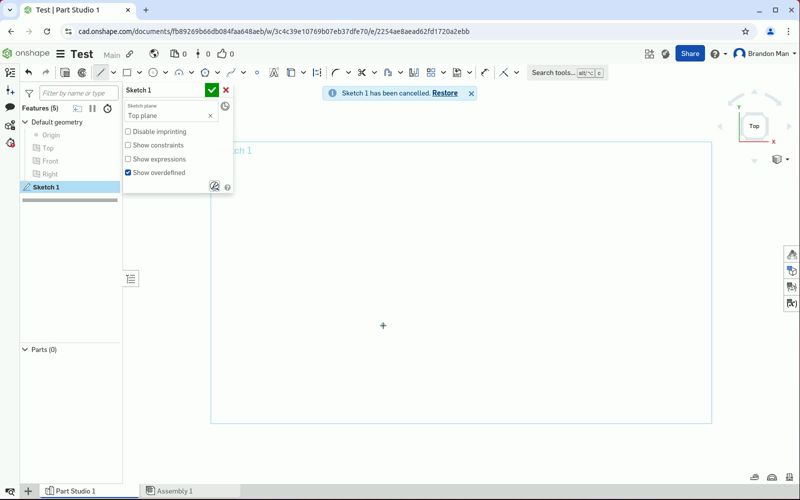
mouse_move(536, 325)
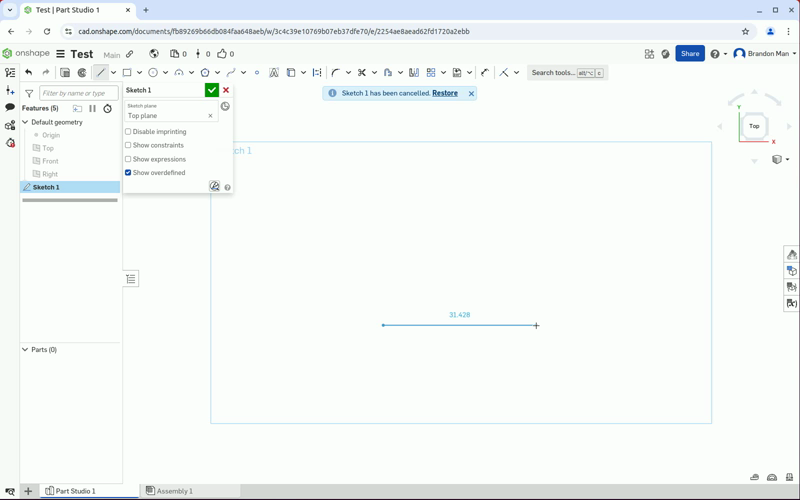
click(536, 325)
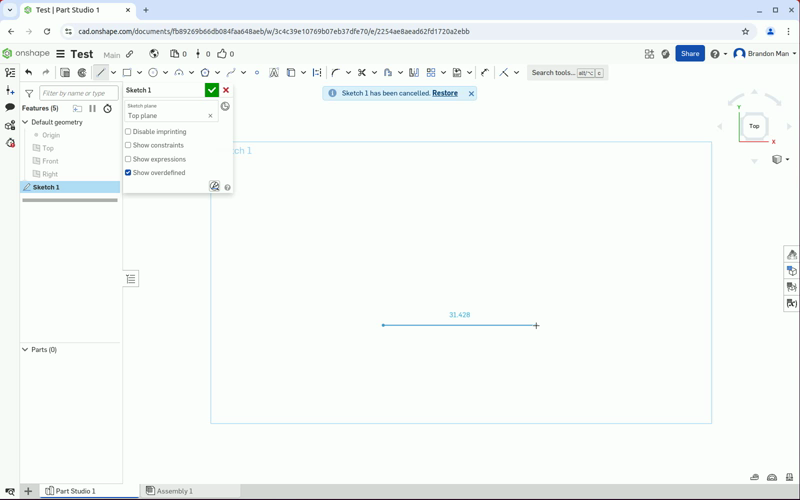
key_up(shift)
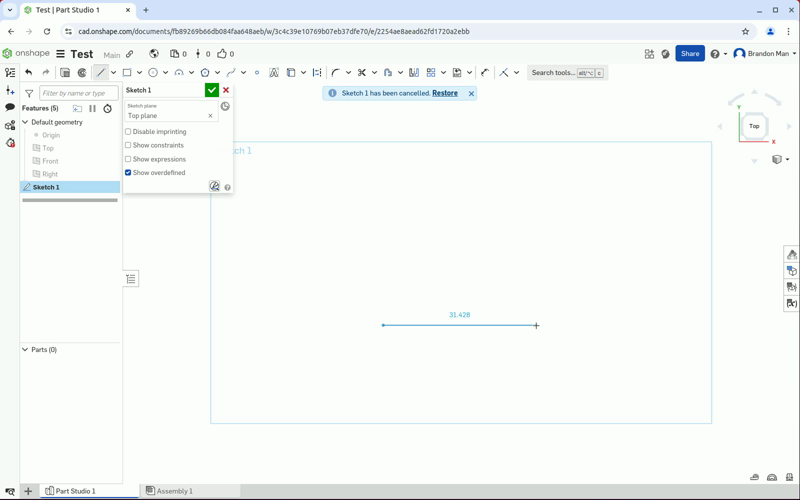
key_down(shift)
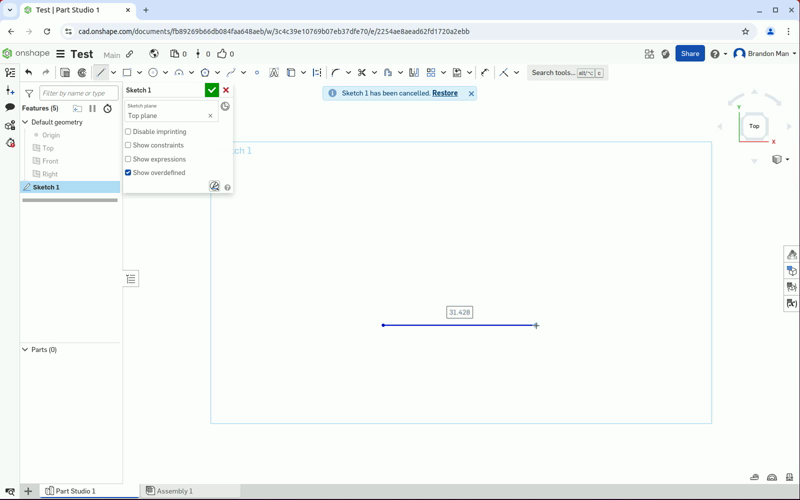
mouse_move(536, 241)
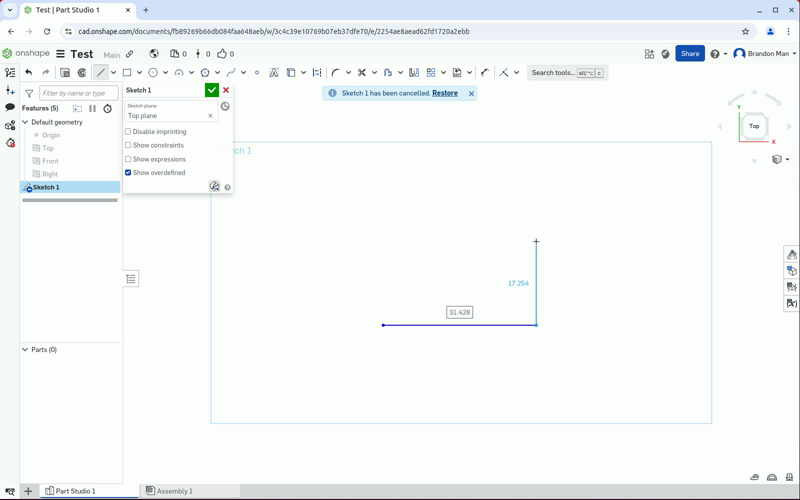
click(536, 241)
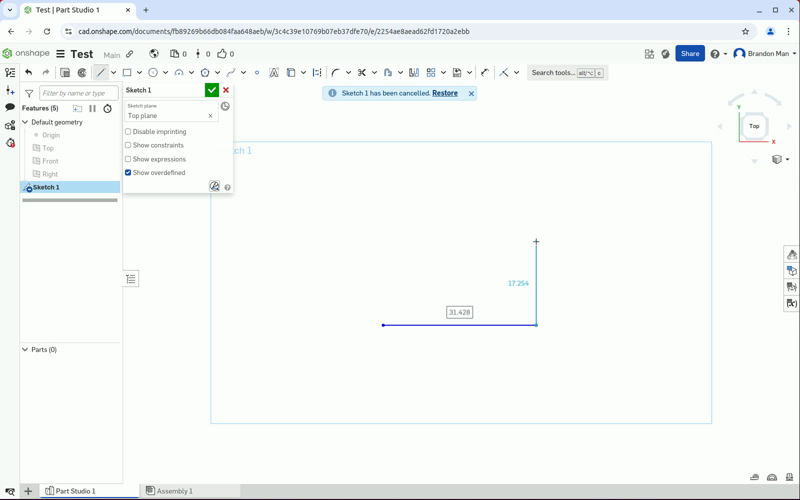
key_up(shift)
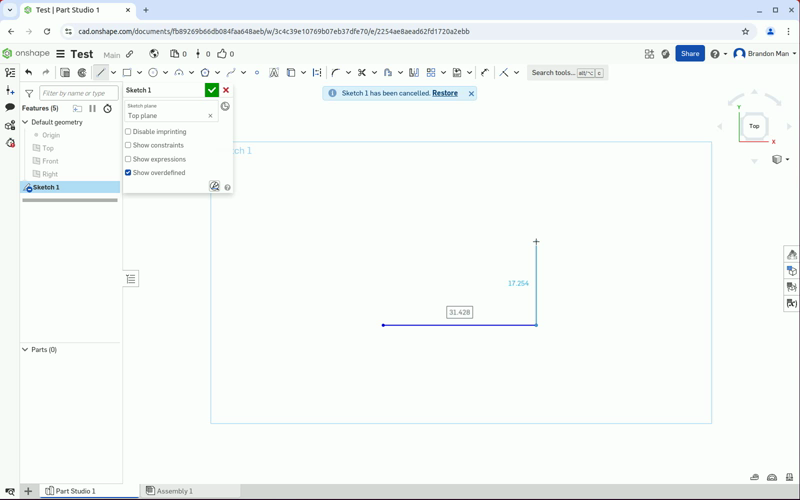
key_down(shift)
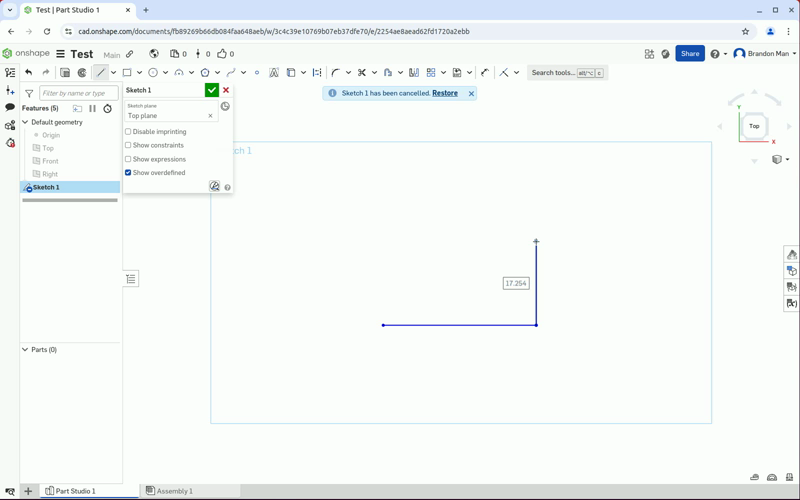
mouse_move(383, 241)
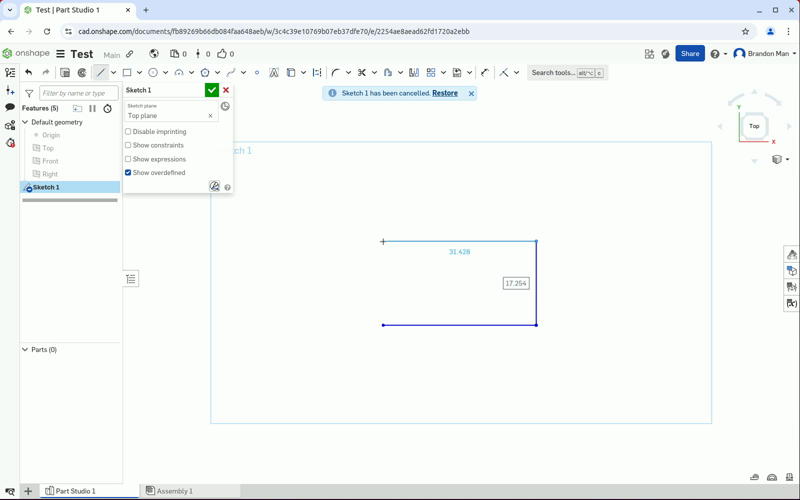
click(383, 241)
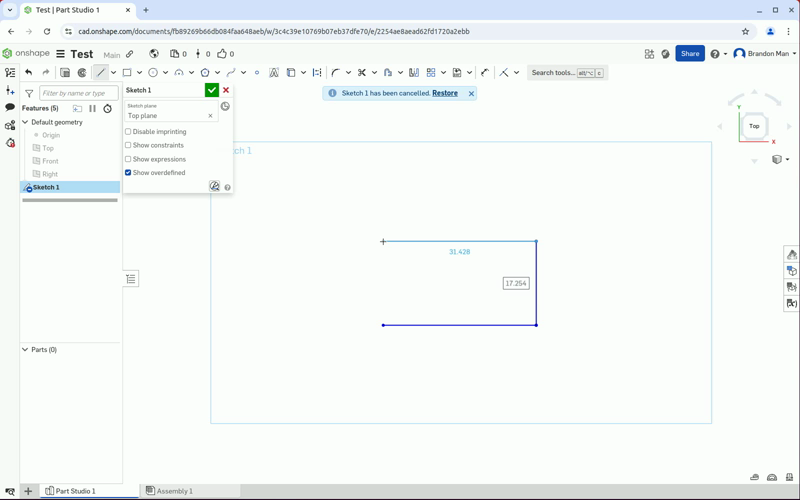
key_up(shift)
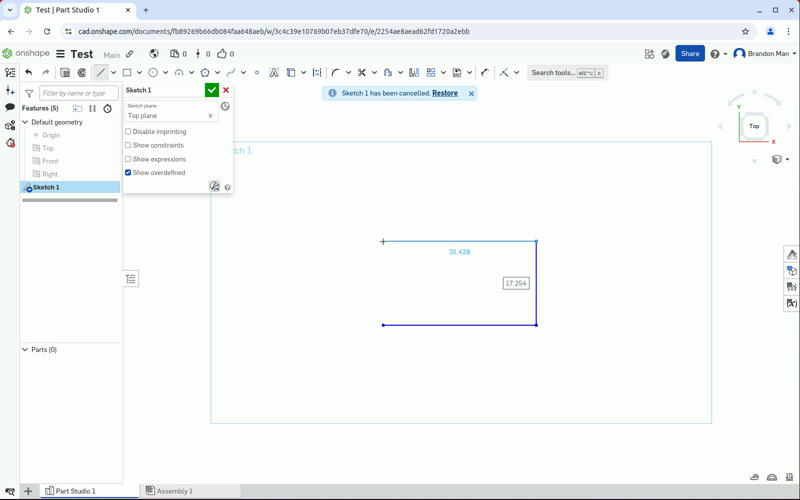
key_down(shift)
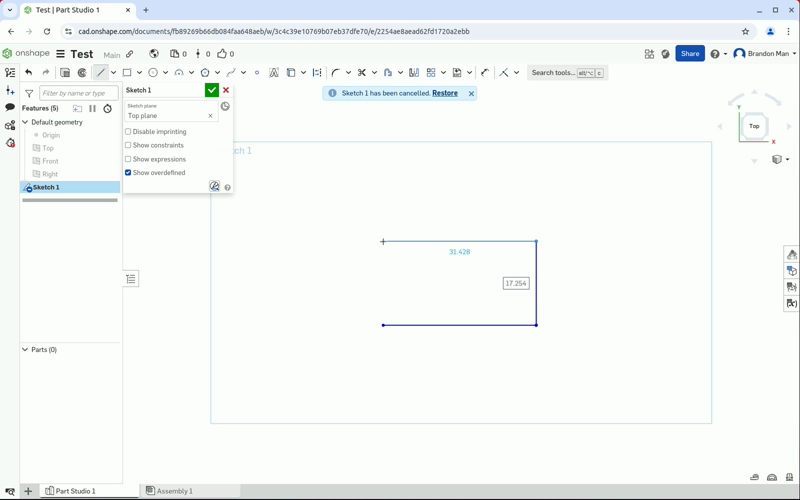
mouse_move(383, 325)
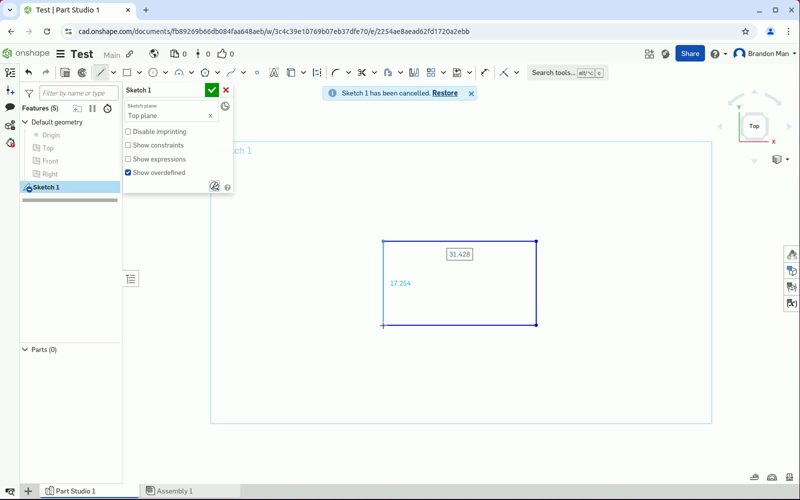
key_up(shift)
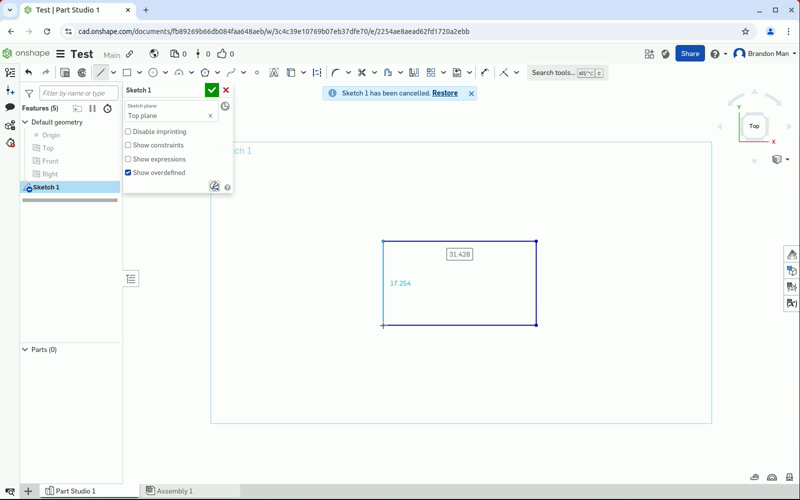
click(383, 325)
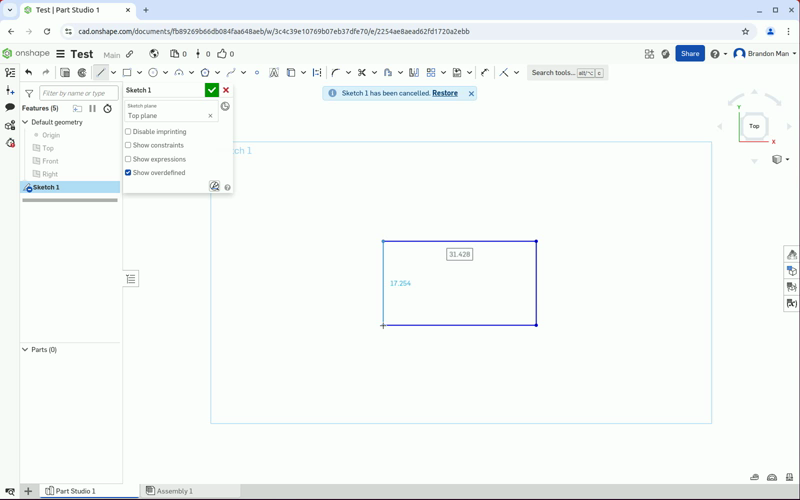
key(esc)
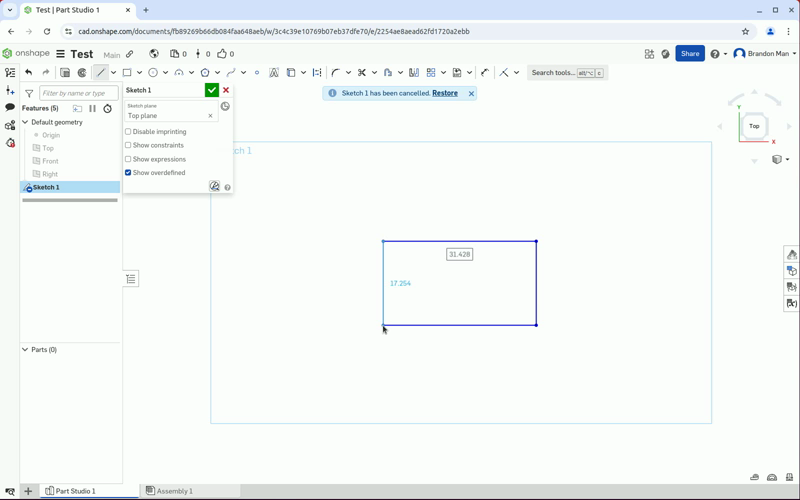
key(c)
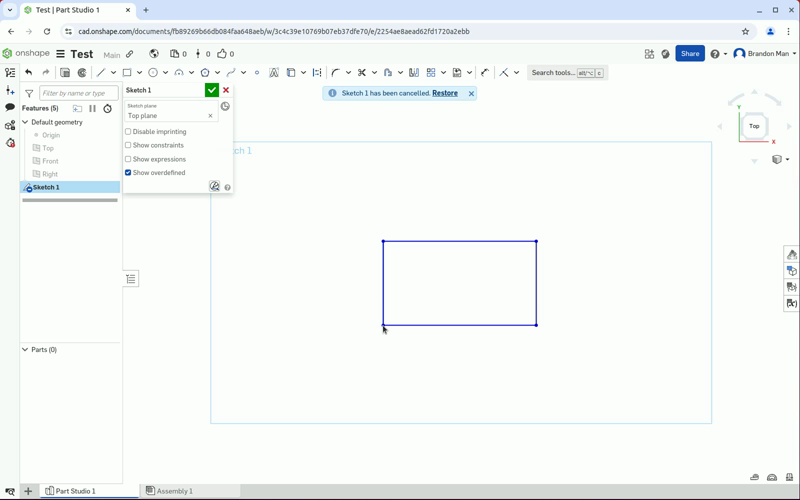
key_down(shift)
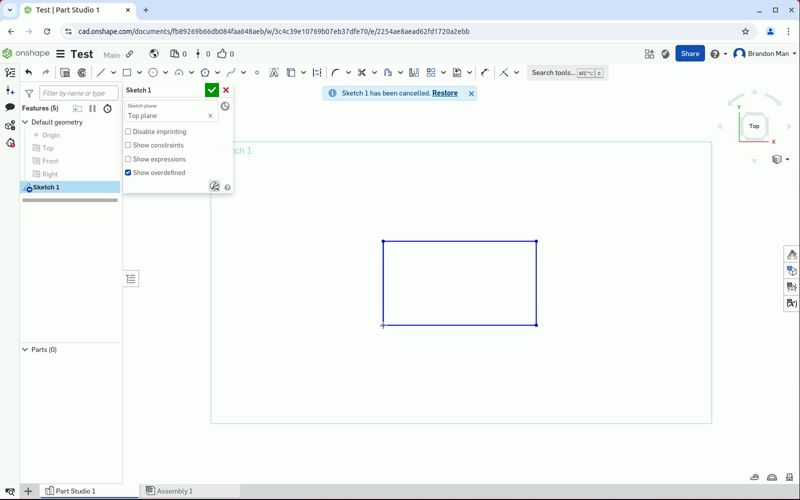
mouse_move(423, 310)
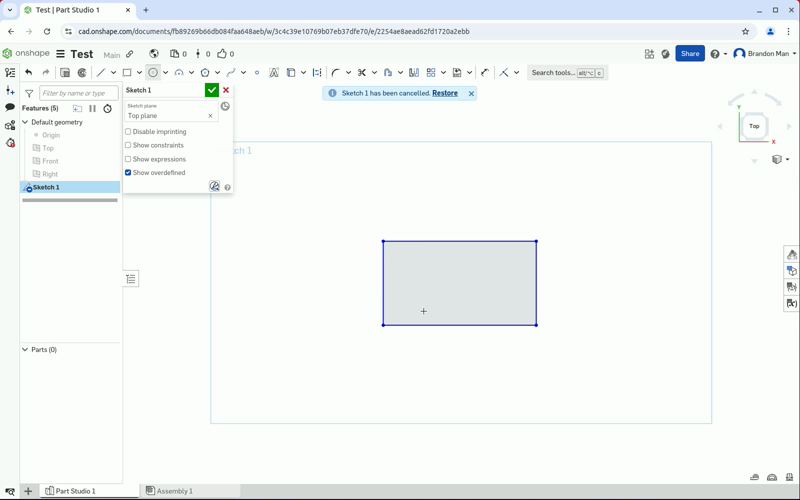
click(423, 310)
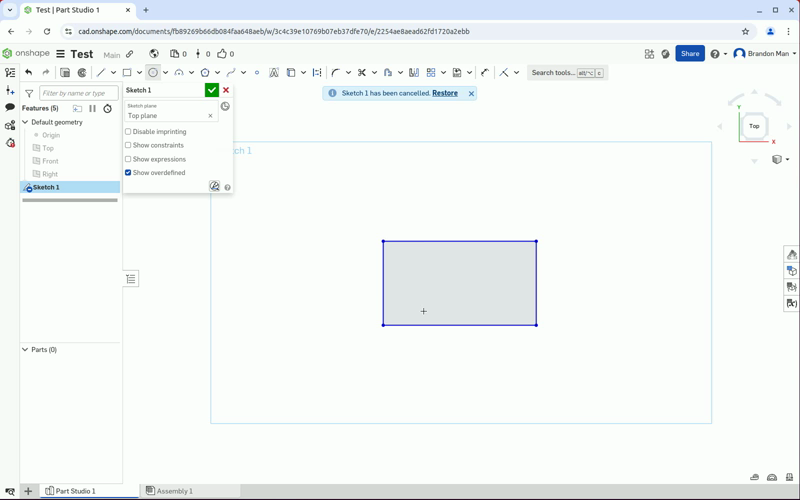
key_up(shift)
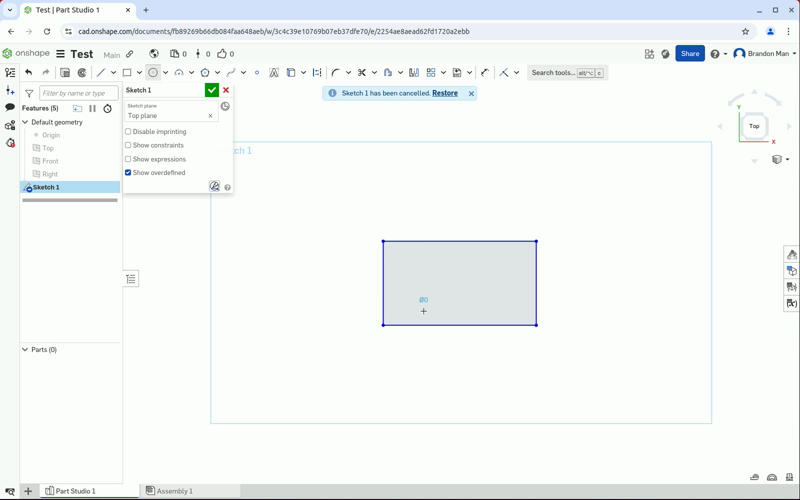
mouse_move(436, 310)
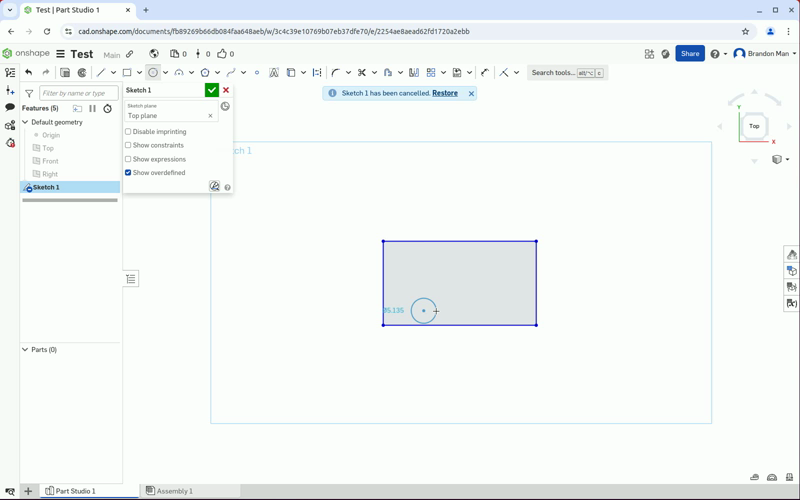
click(436, 310)
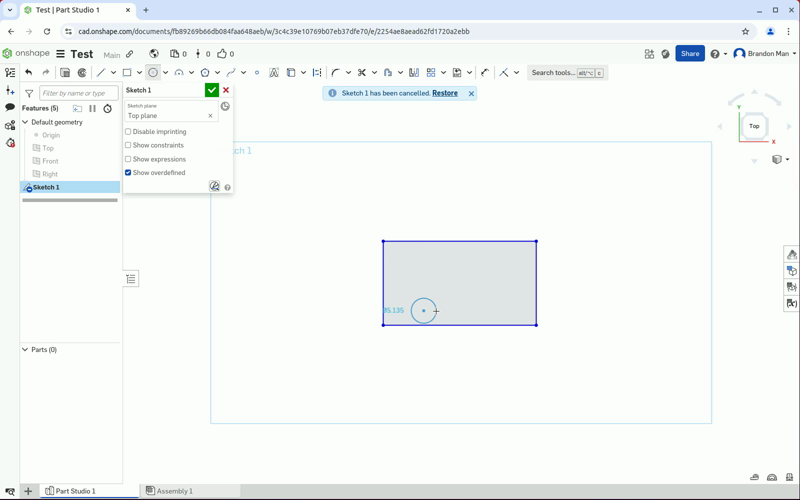
key(esc)
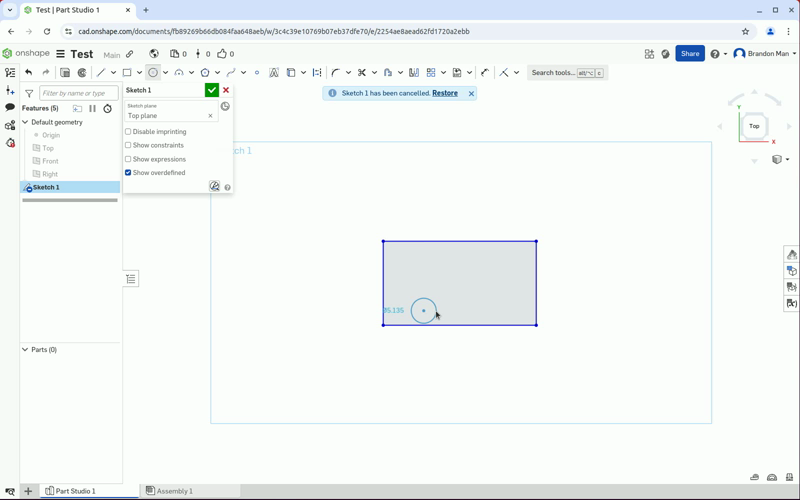
key(c)
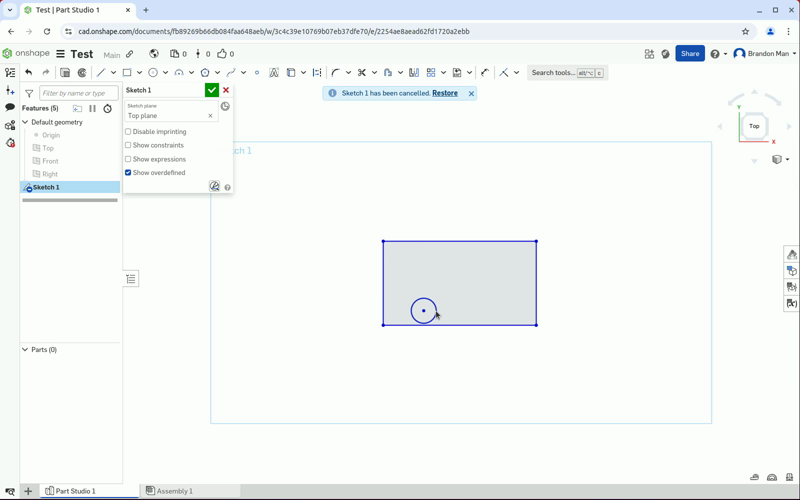
key_down(shift)
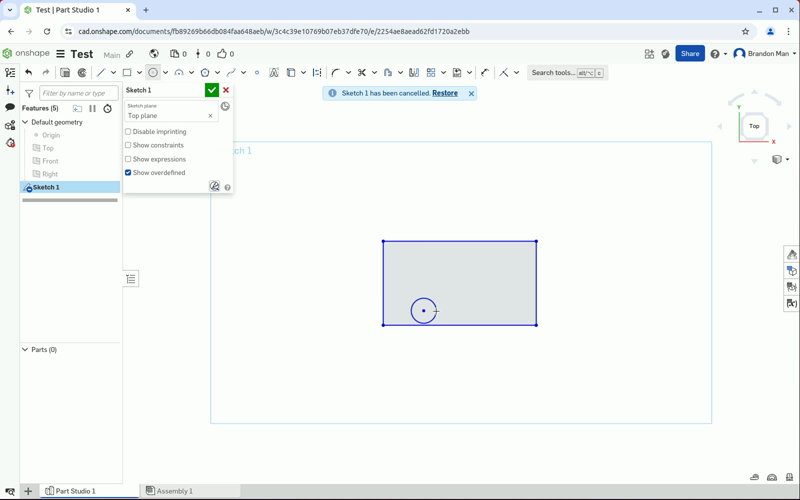
mouse_move(496, 310)
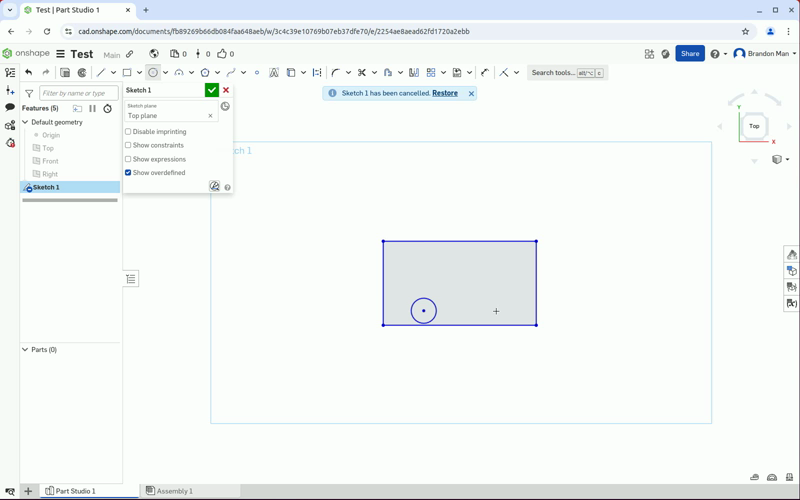
click(496, 310)
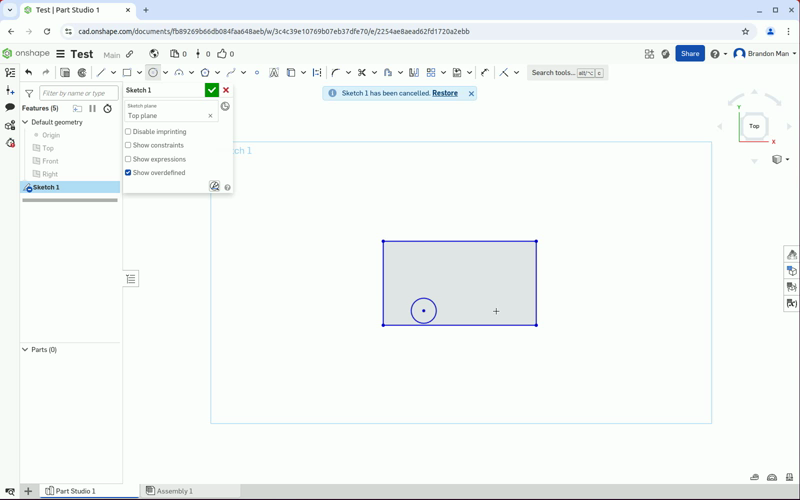
key_up(shift)
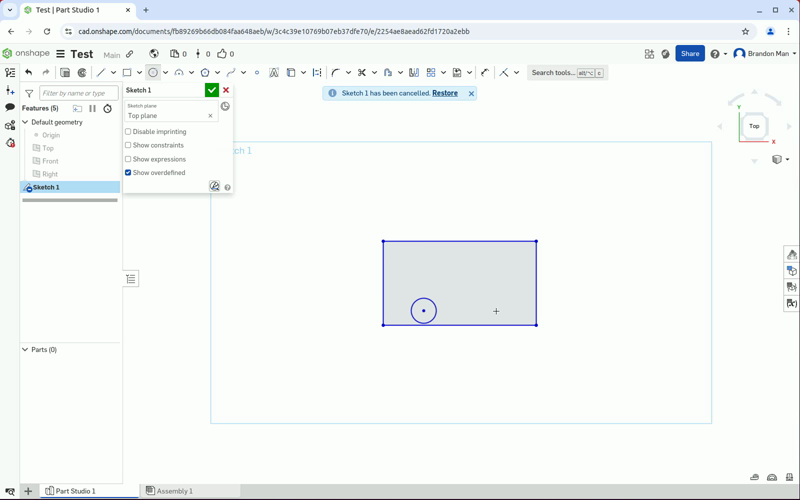
mouse_move(509, 310)
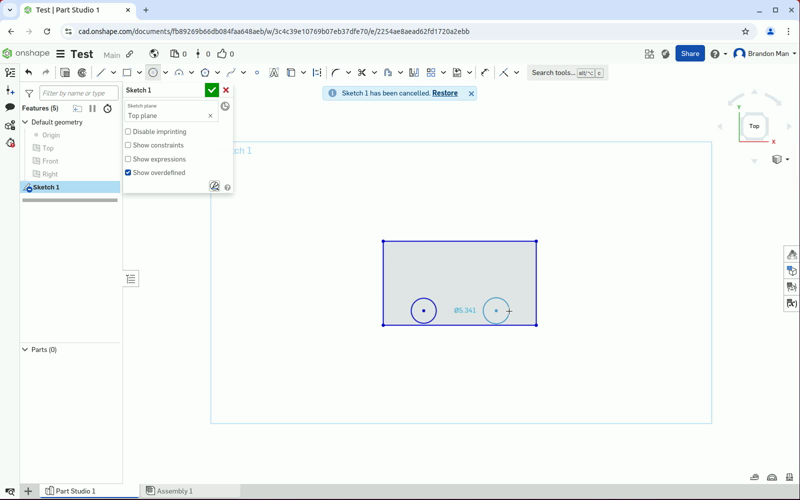
click(509, 310)
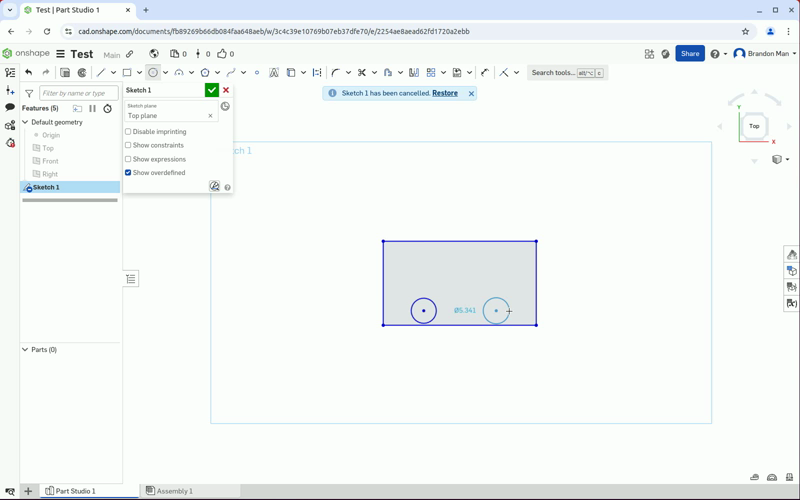
key(esc)
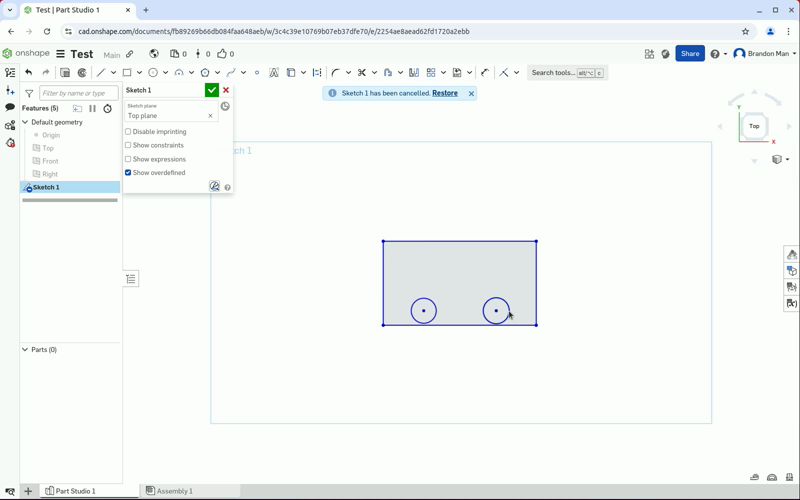
mouse_move(467, 299)
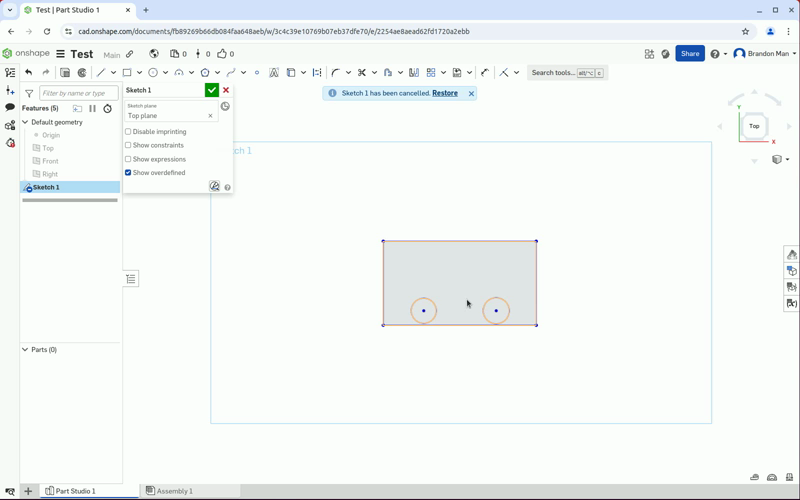
click(467, 299)
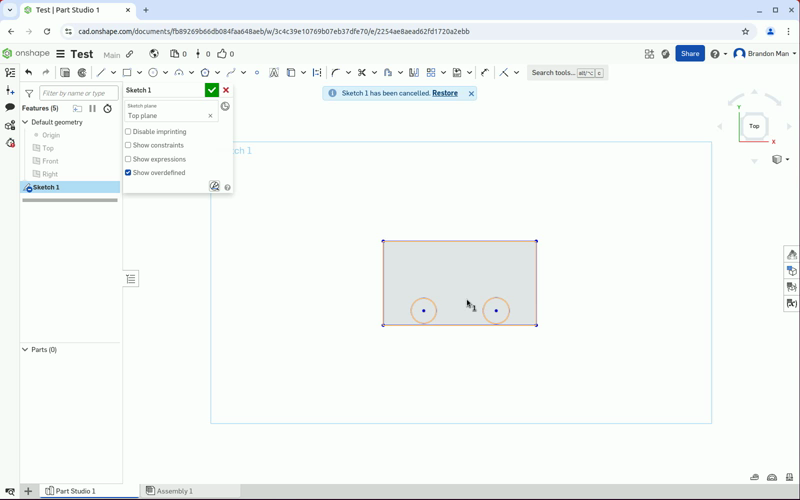
mouse_move(73, 352)
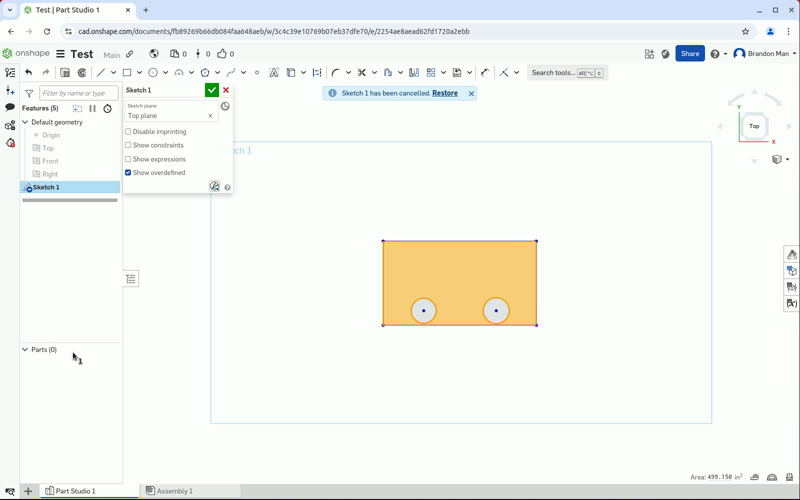
key(shift+y)
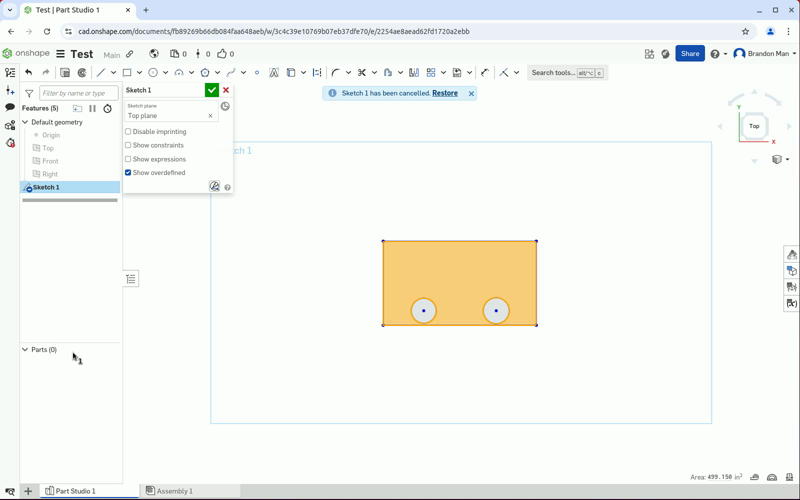
key(shift+e)
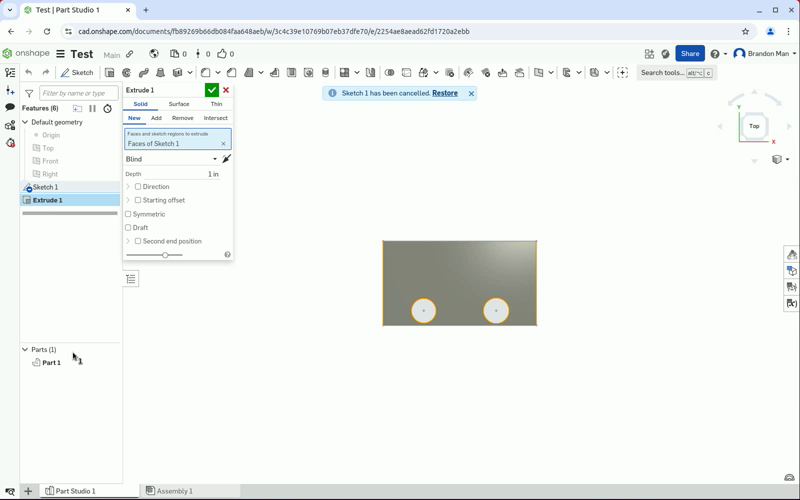
mouse_move(143, 106)
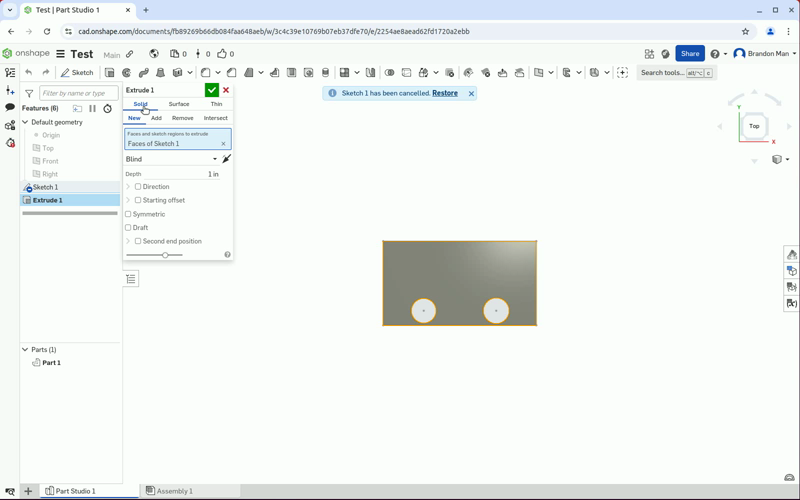
click(143, 106)
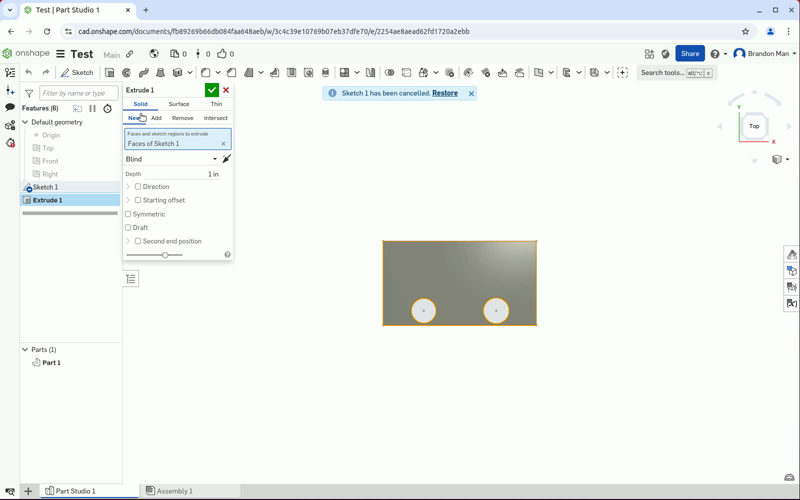
mouse_move(137, 120)
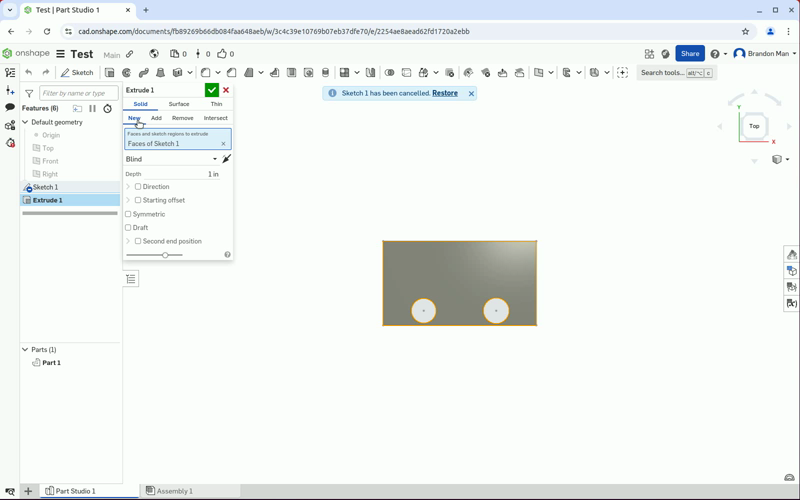
click(137, 120)
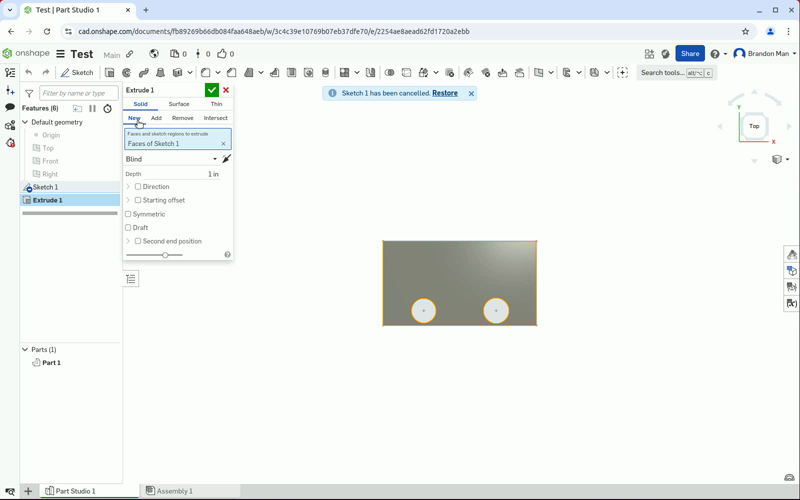
key(tab, 4)
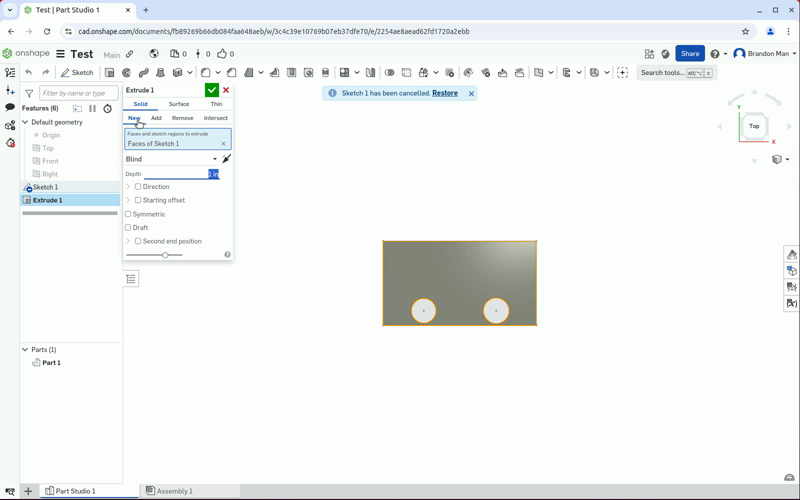
text(19.979)
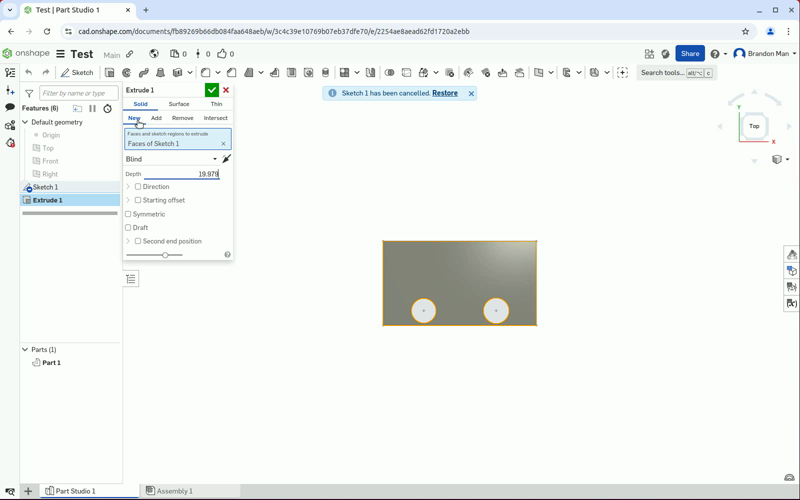
key(enter)
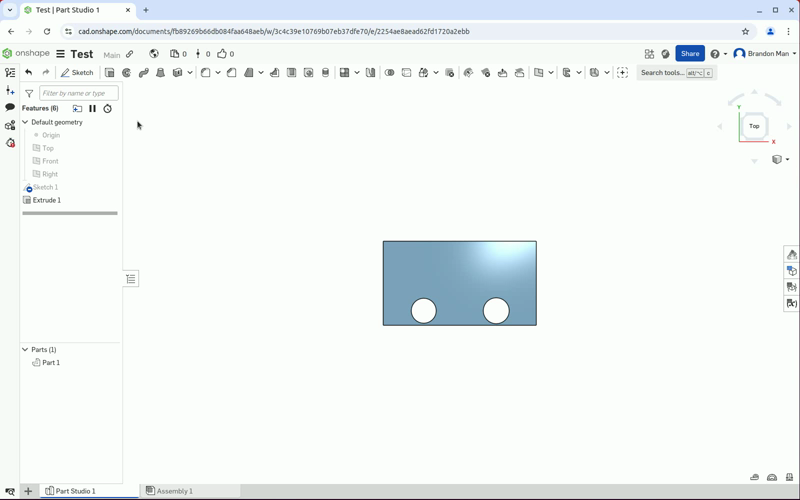
key(shift+h)
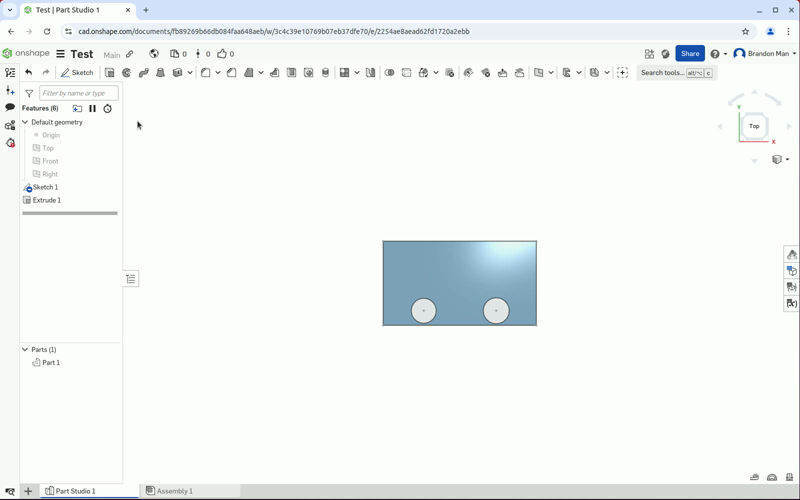
key(shift+h)
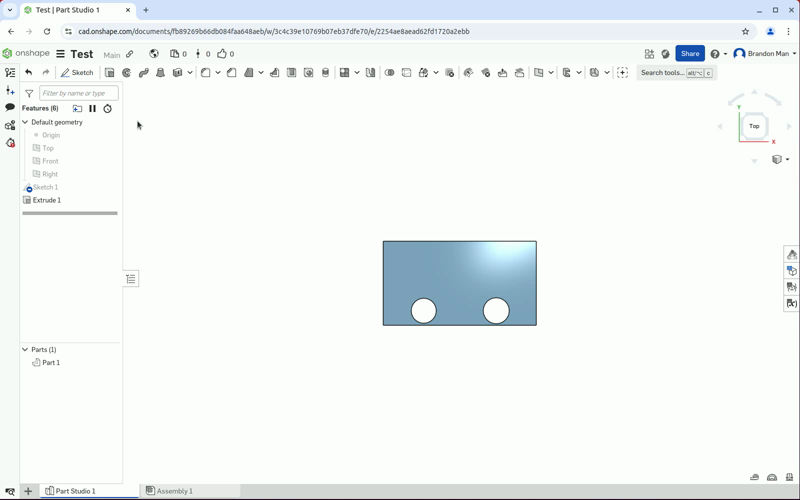
mouse_move(73, 189)
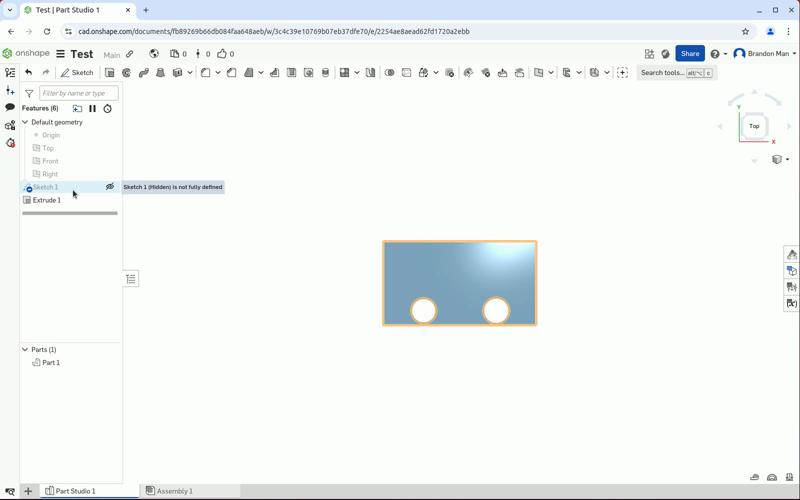
click(73, 189)
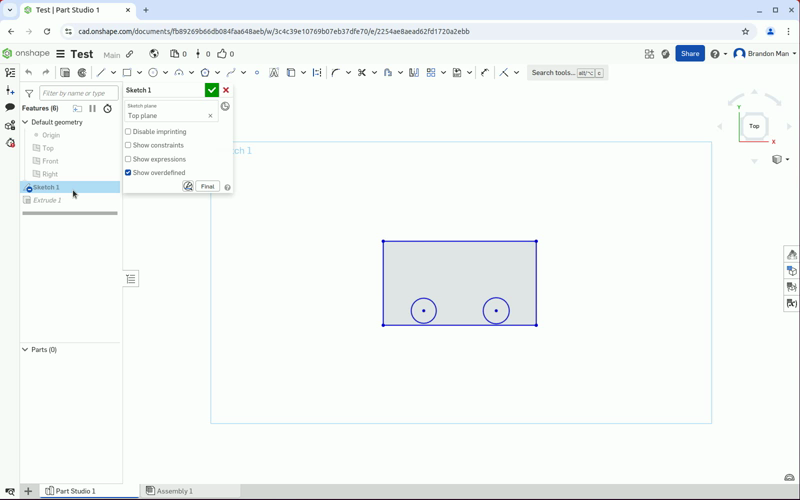
mouse_move(229, 92)
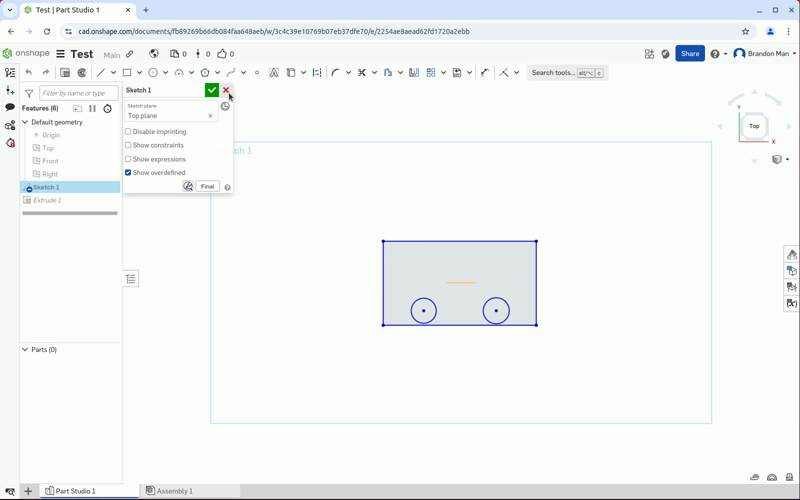
click(229, 92)
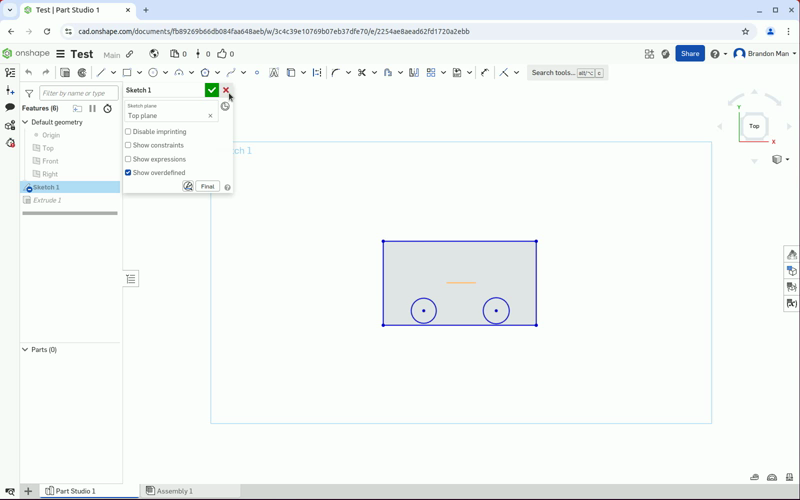
key(shift+s)
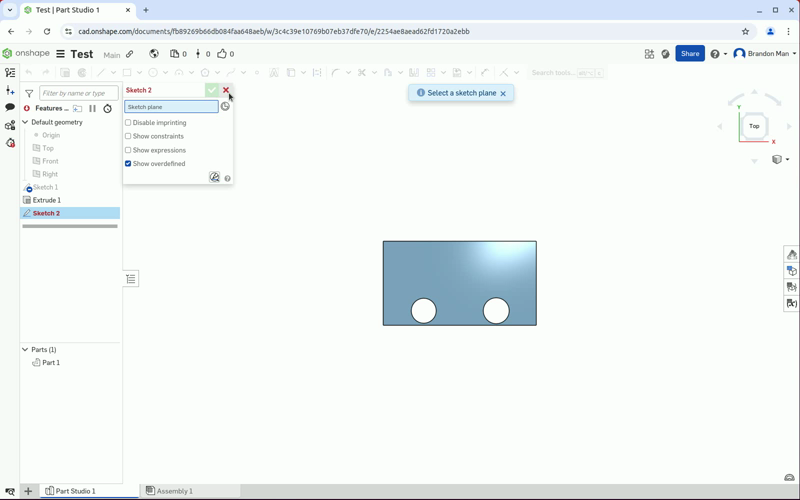
mouse_move(73, 150)
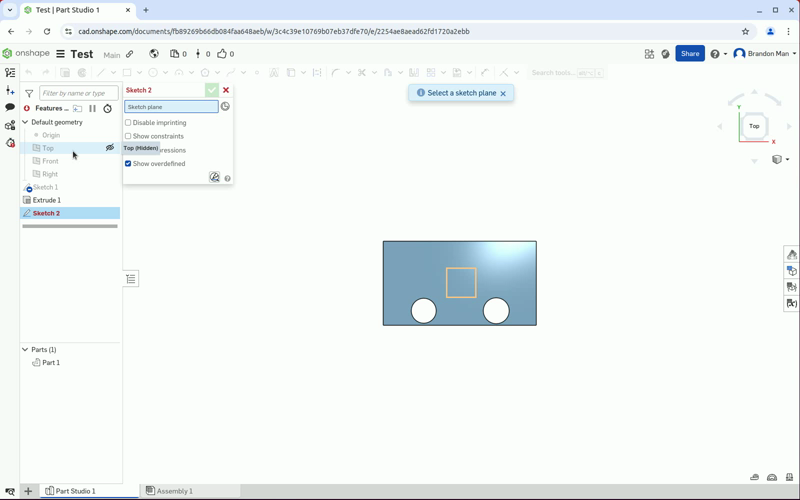
click(73, 150)
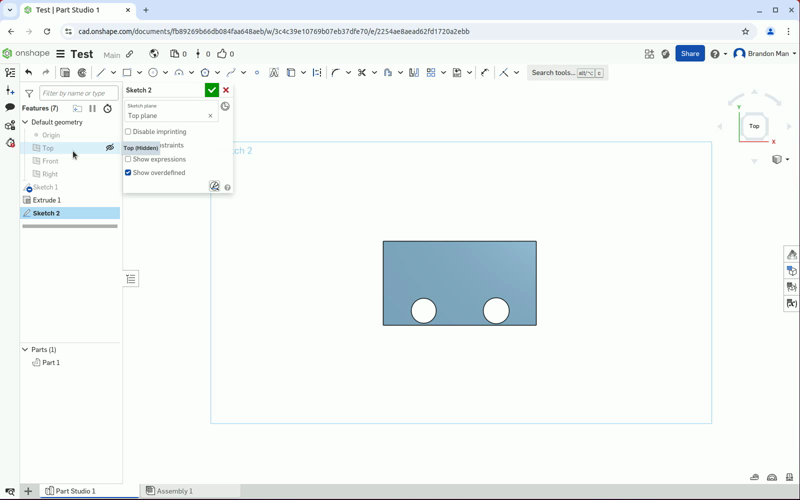
mouse_move(73, 352)
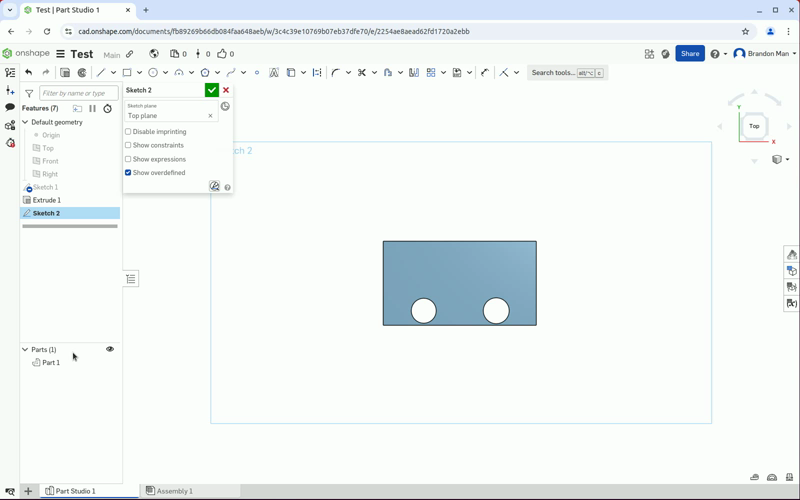
key(y)
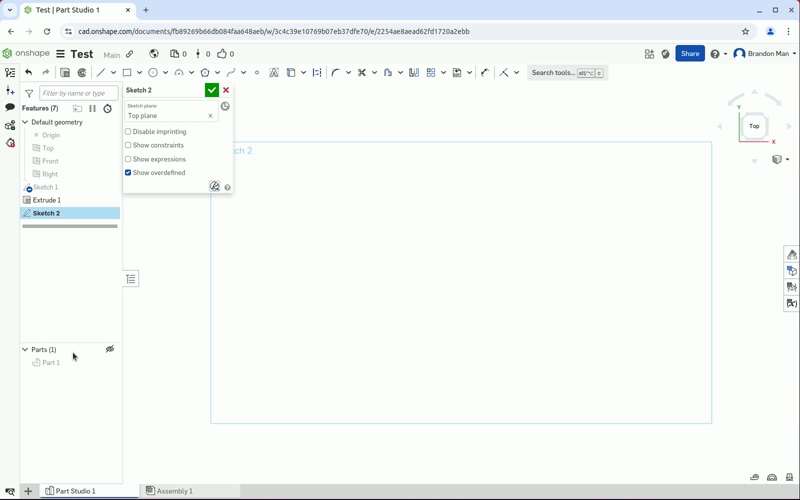
key(l)
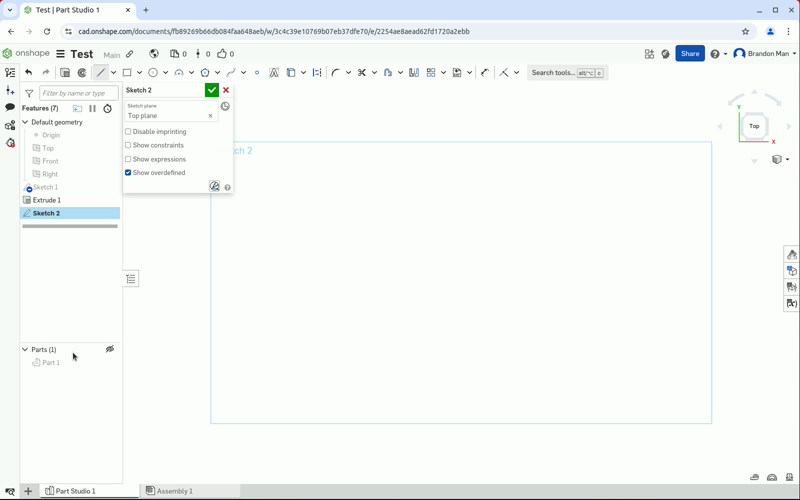
key_down(shift)
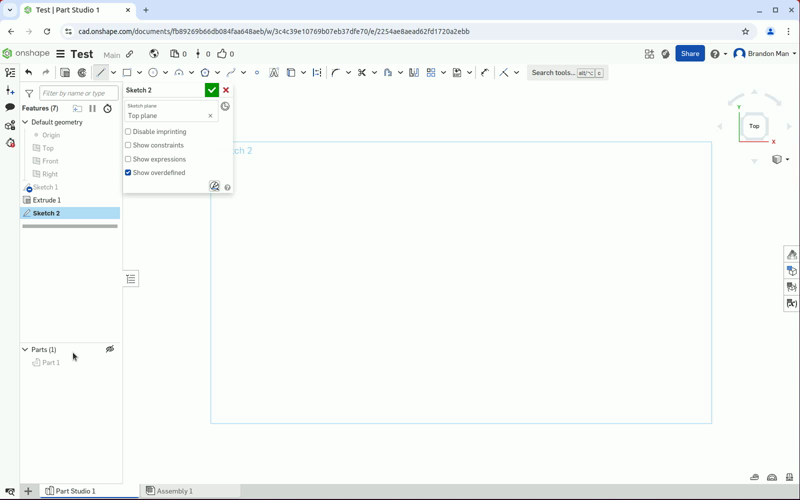
mouse_move(348, 336)
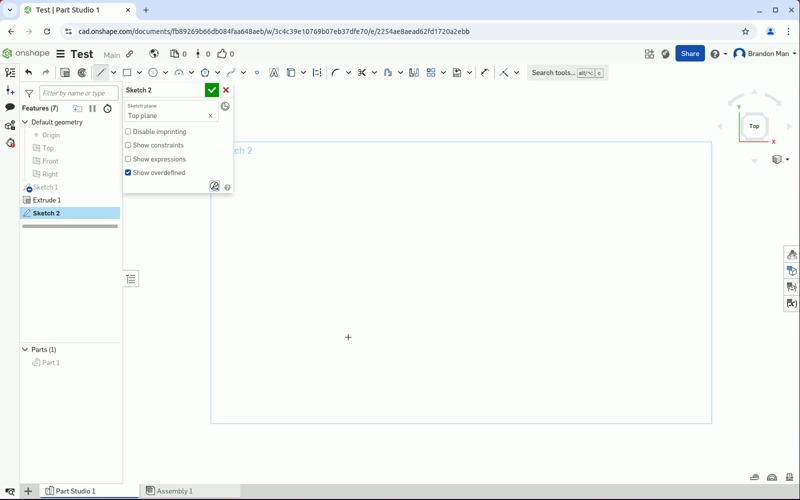
click(348, 336)
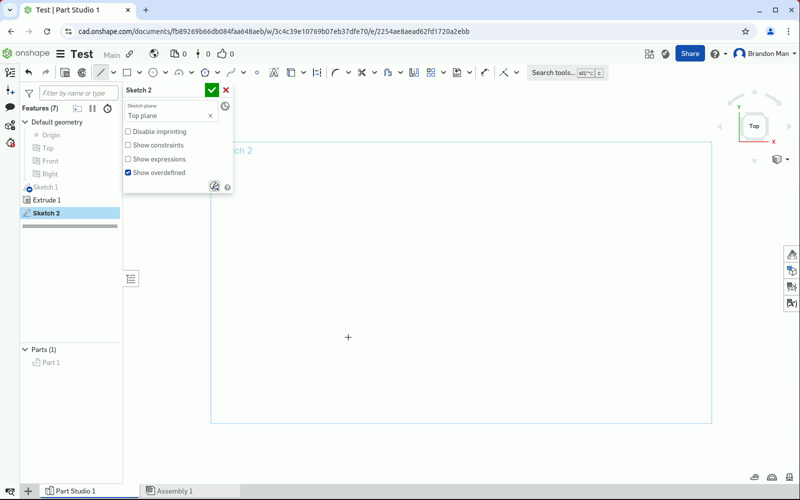
key_up(shift)
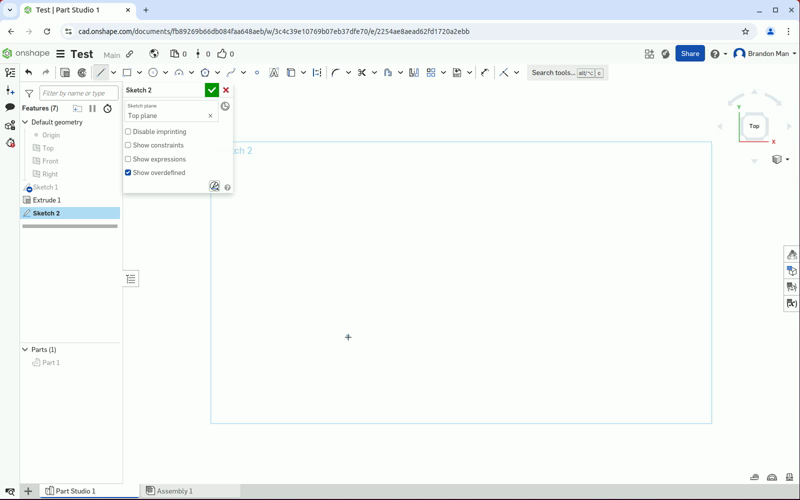
key_down(shift)
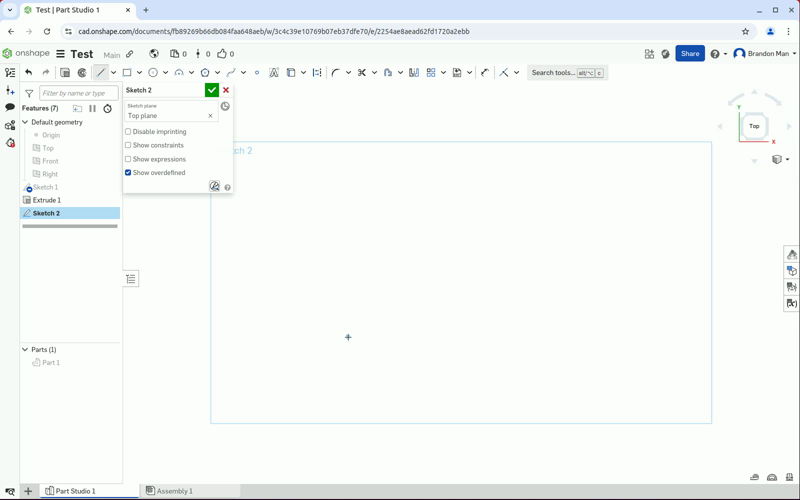
mouse_move(552, 336)
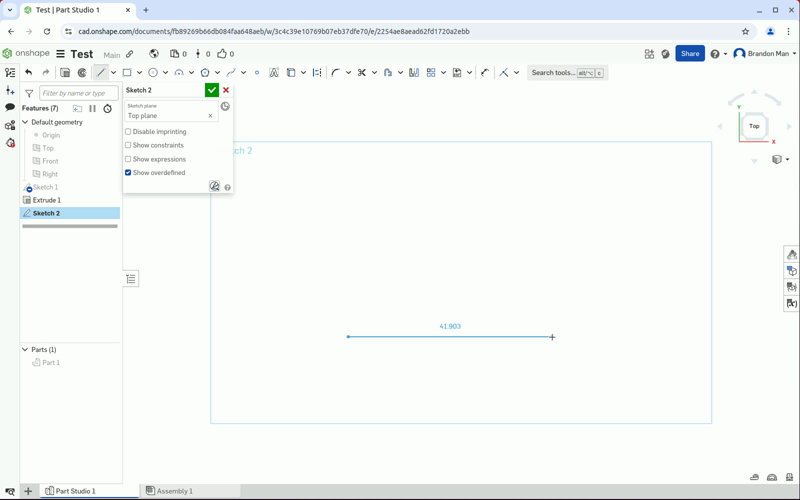
click(552, 336)
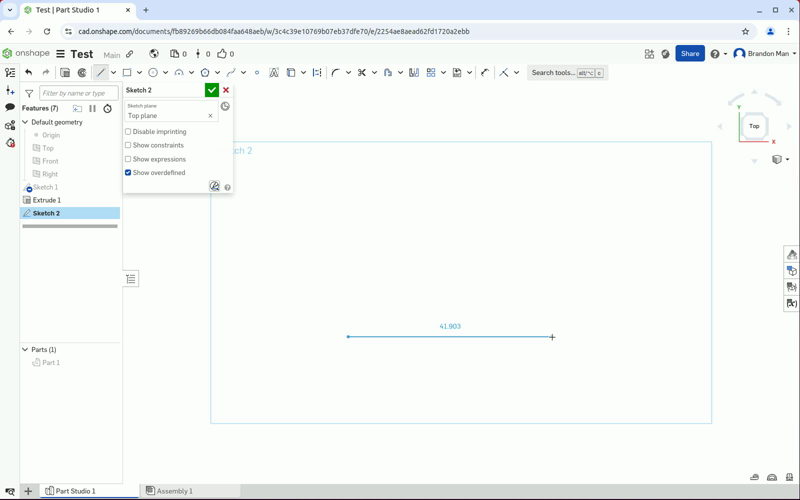
key_up(shift)
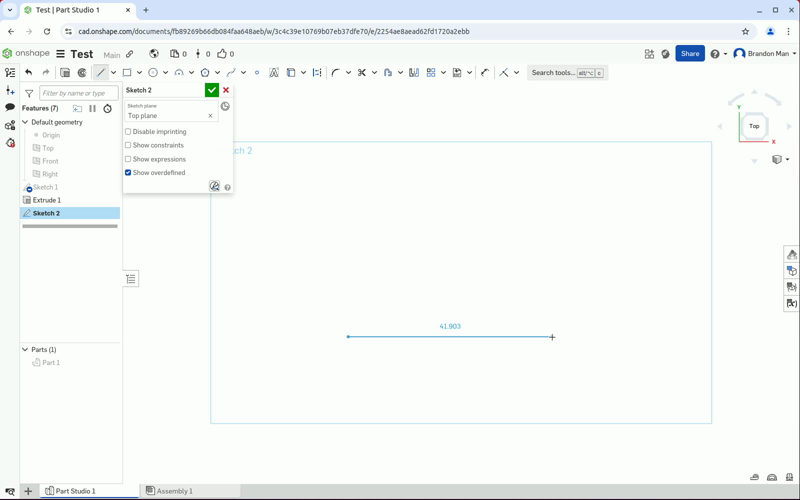
key_down(shift)
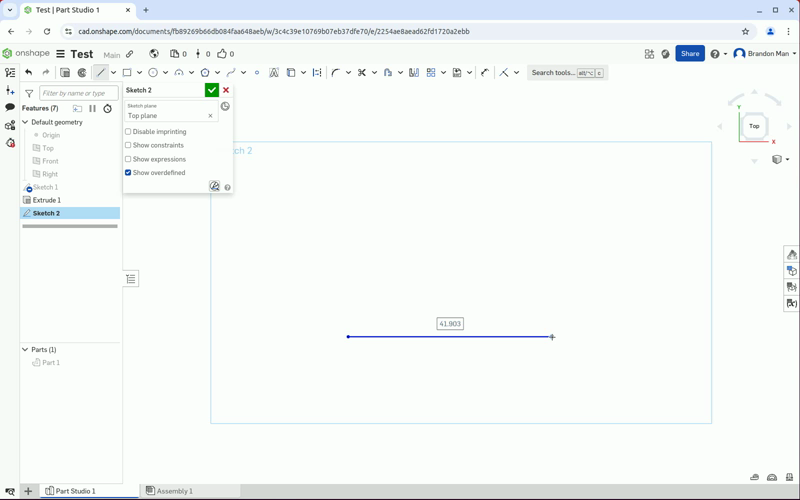
mouse_move(552, 180)
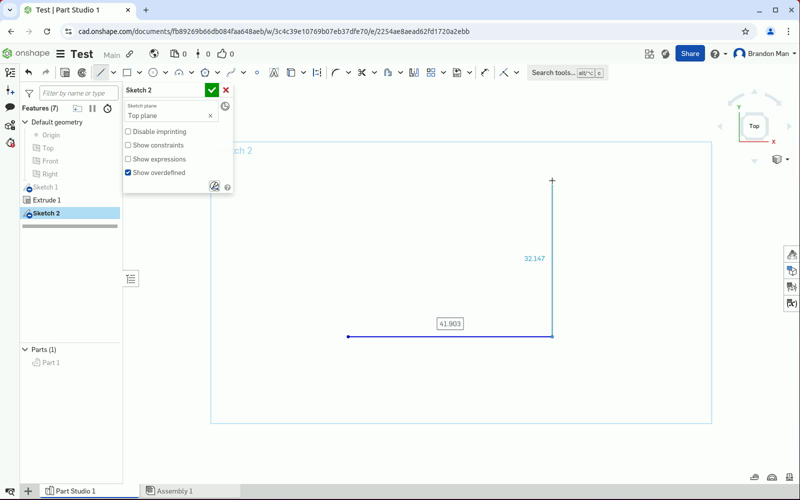
click(552, 180)
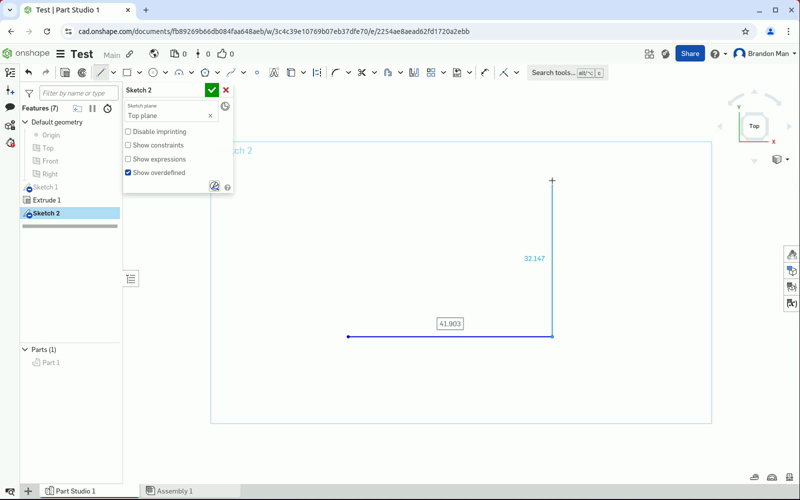
key_up(shift)
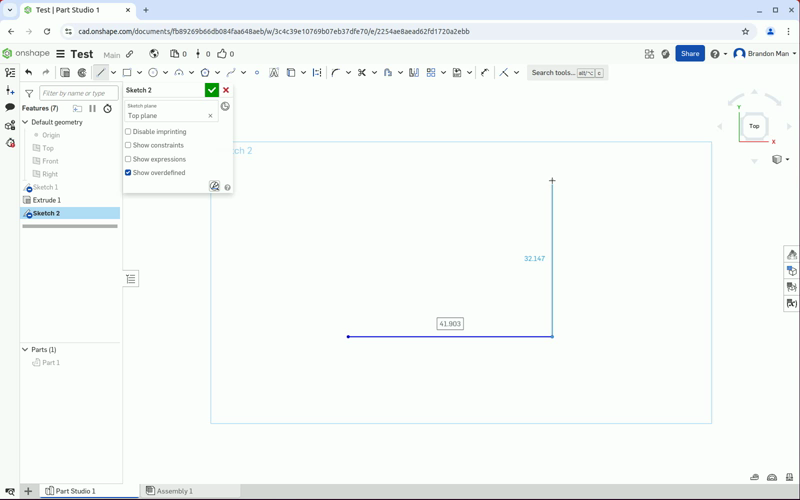
key_down(shift)
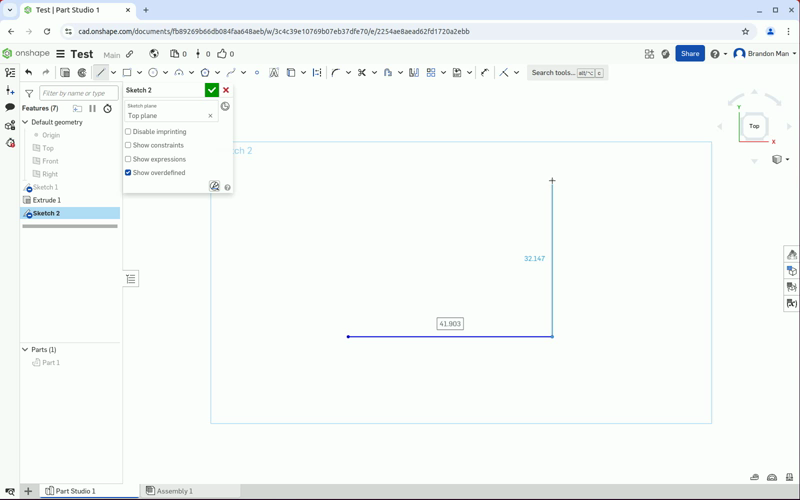
mouse_move(348, 180)
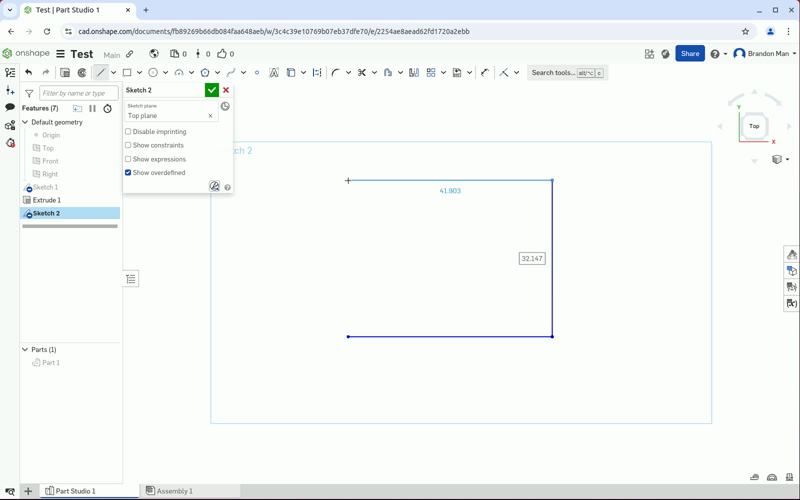
click(348, 180)
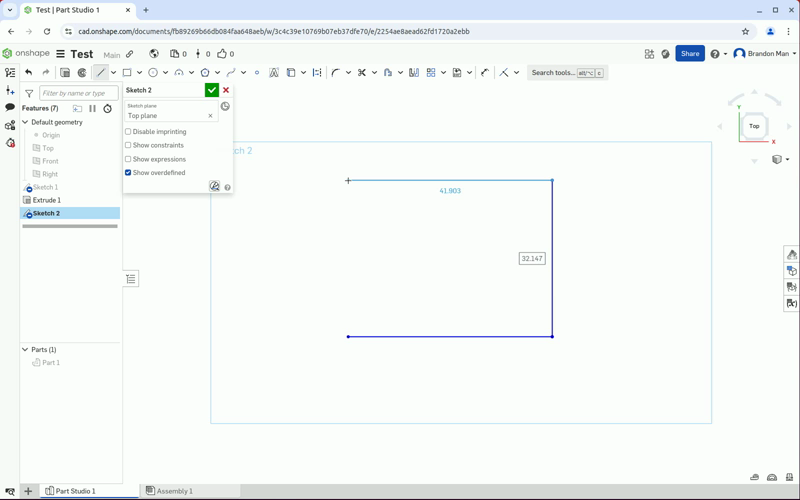
key_up(shift)
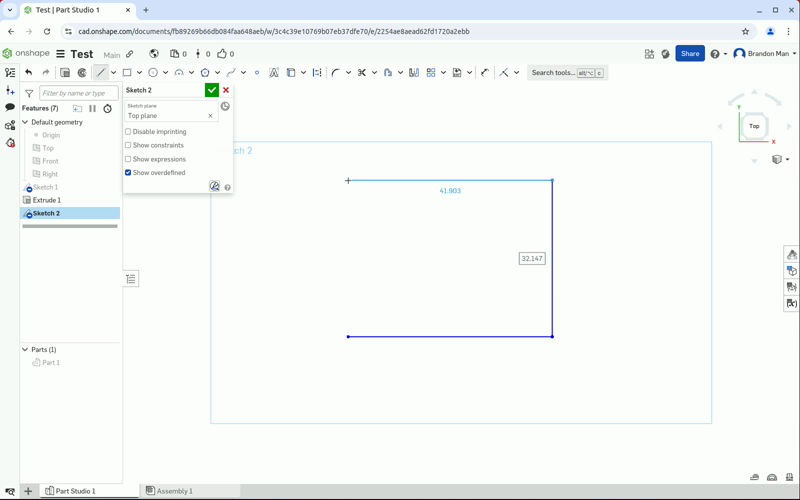
key_down(shift)
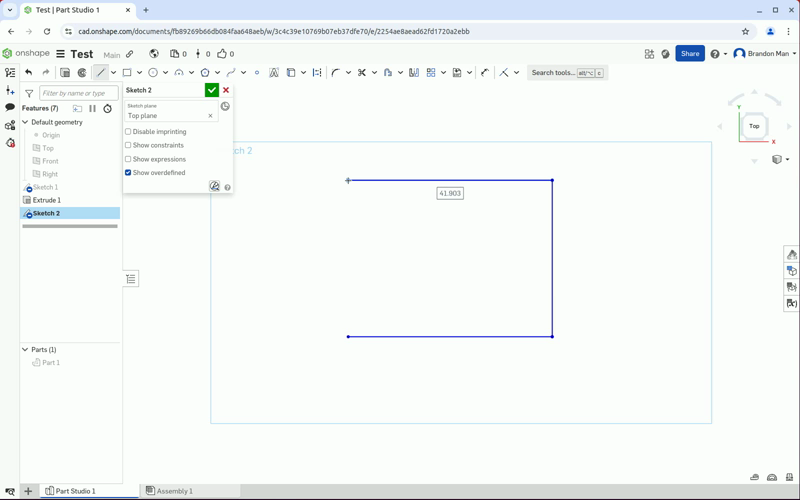
mouse_move(348, 336)
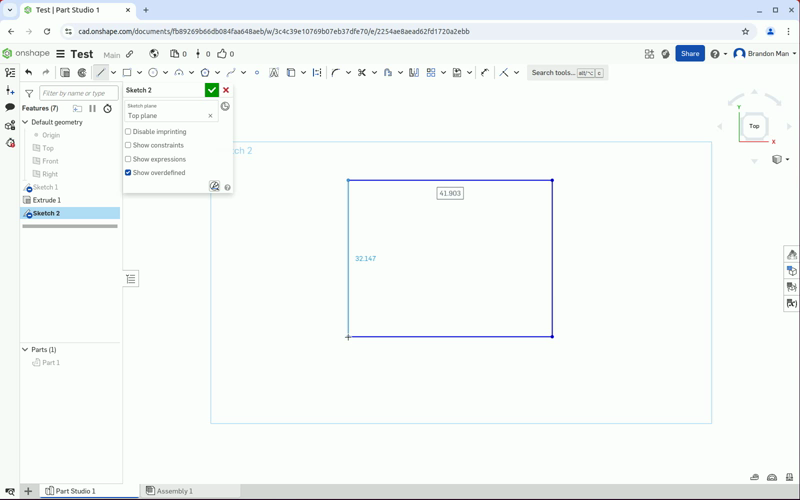
key_up(shift)
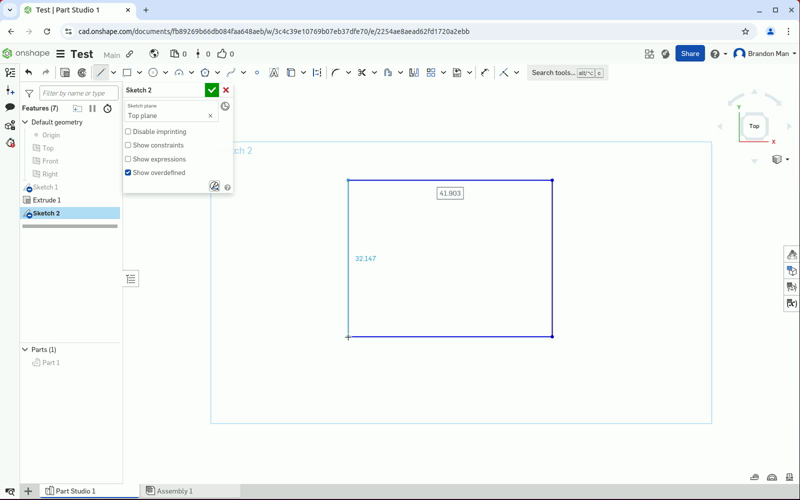
click(348, 336)
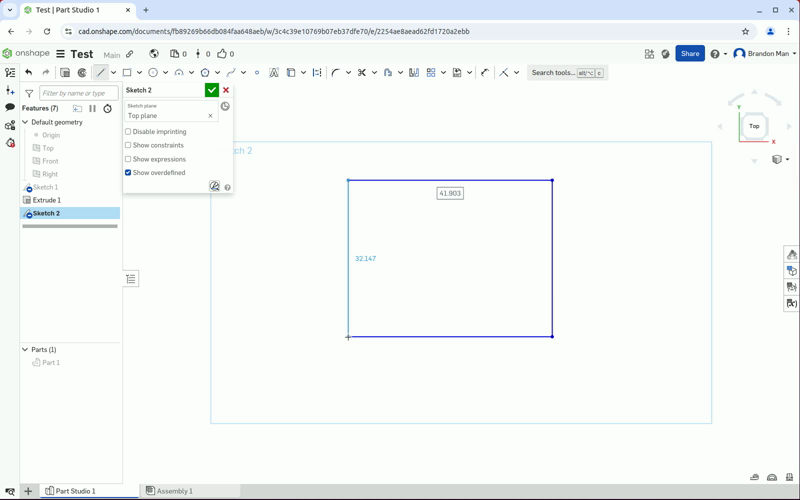
key(esc)
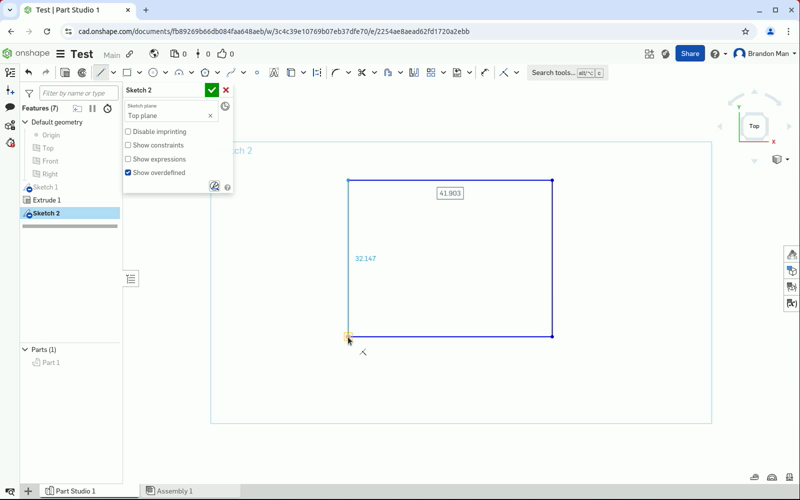
key(l)
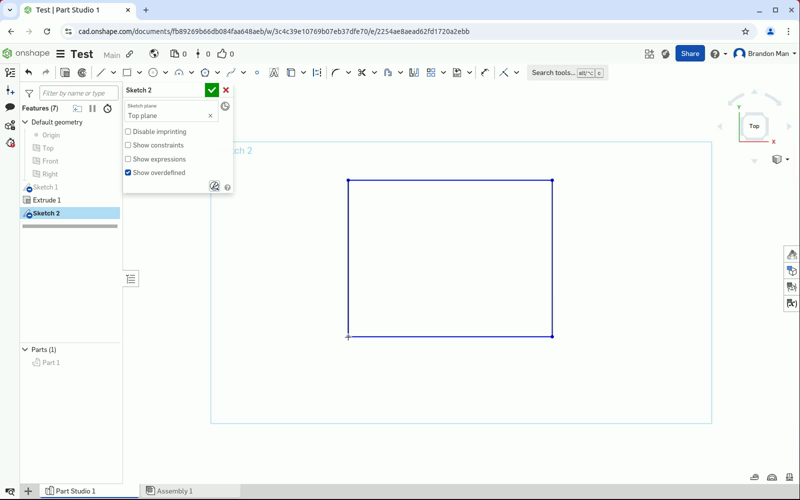
key_down(shift)
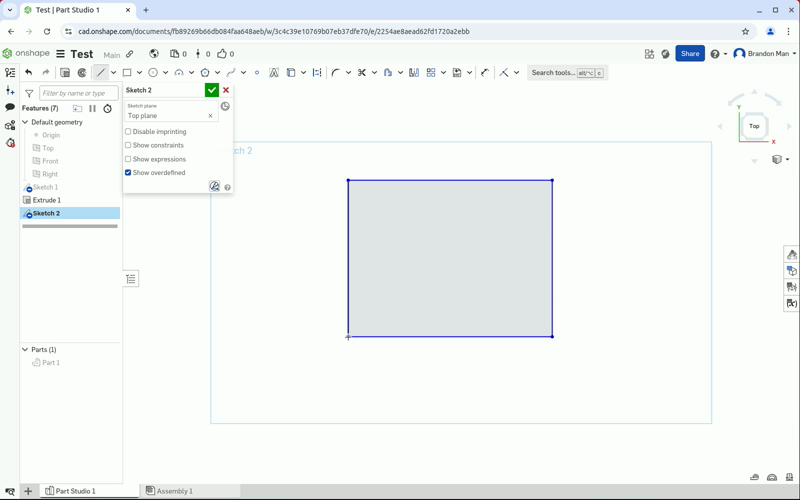
mouse_move(382, 324)
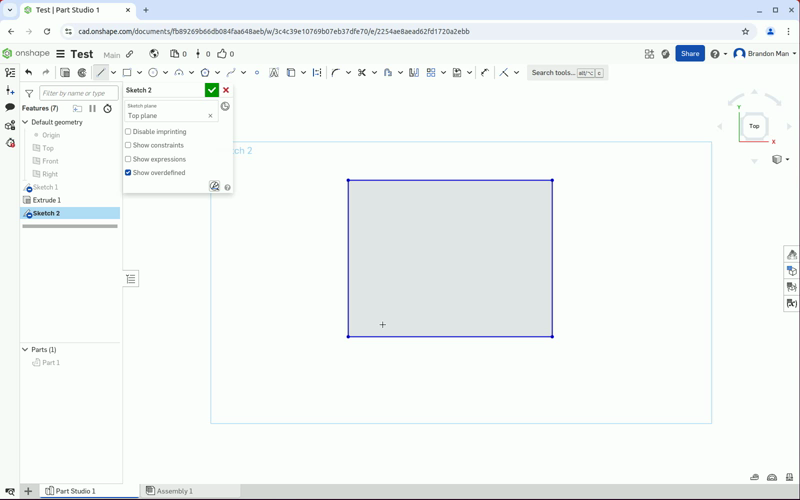
click(382, 324)
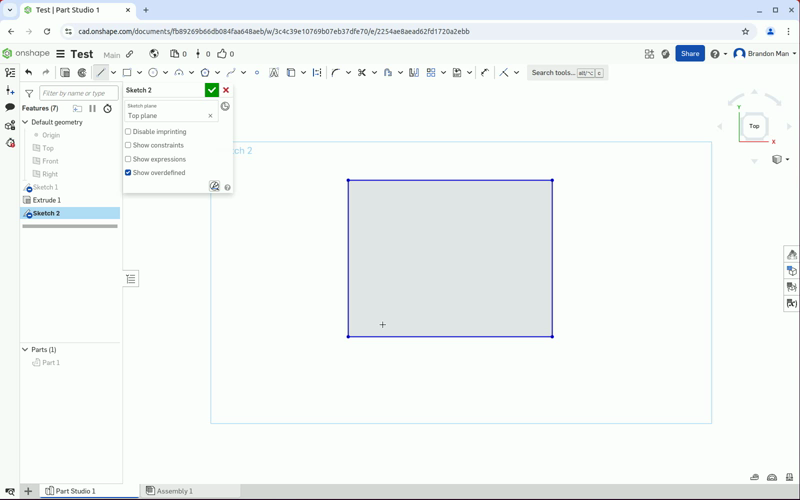
key_up(shift)
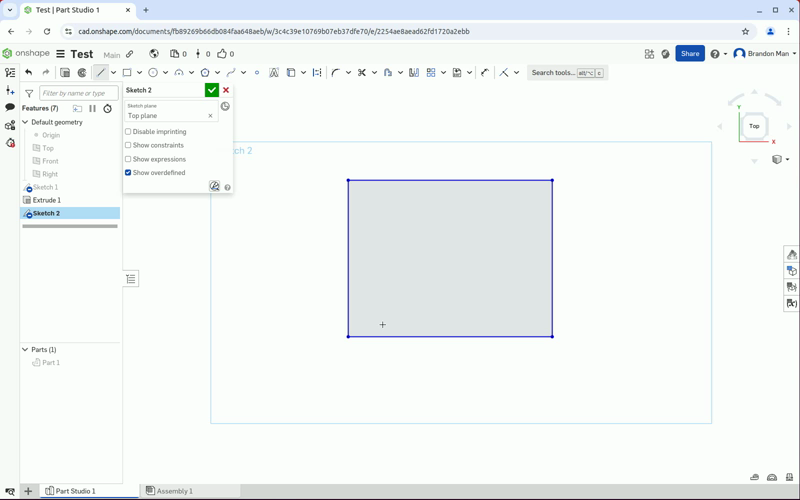
key_down(shift)
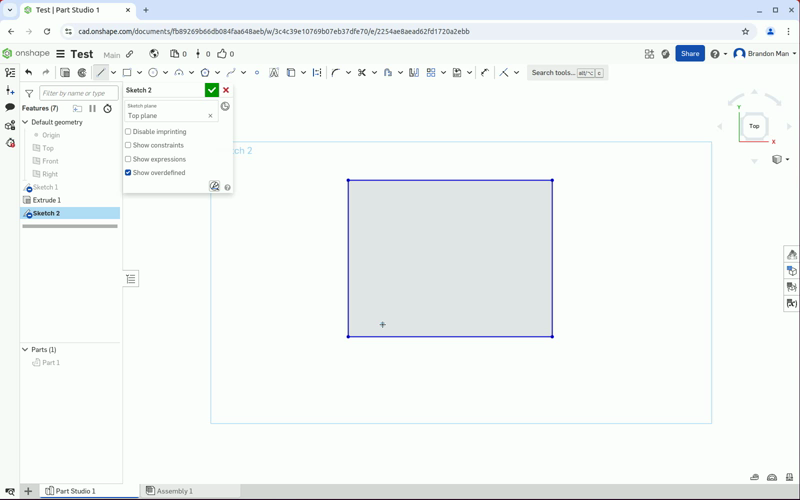
mouse_move(535, 324)
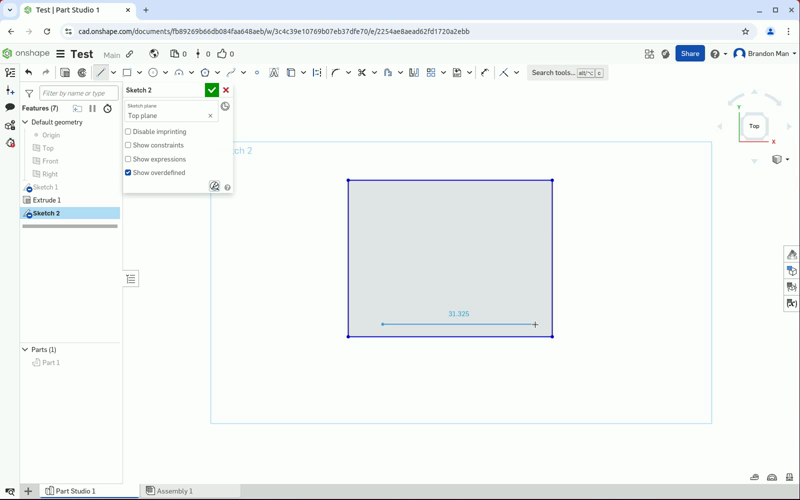
click(535, 324)
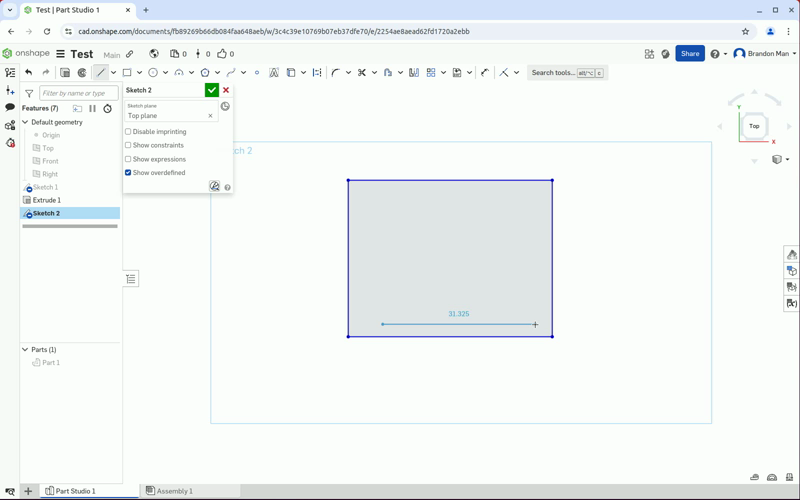
key_up(shift)
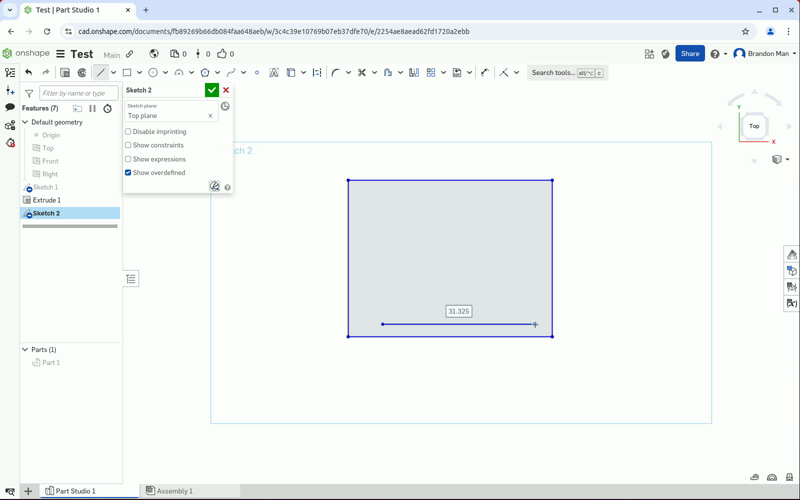
key_down(shift)
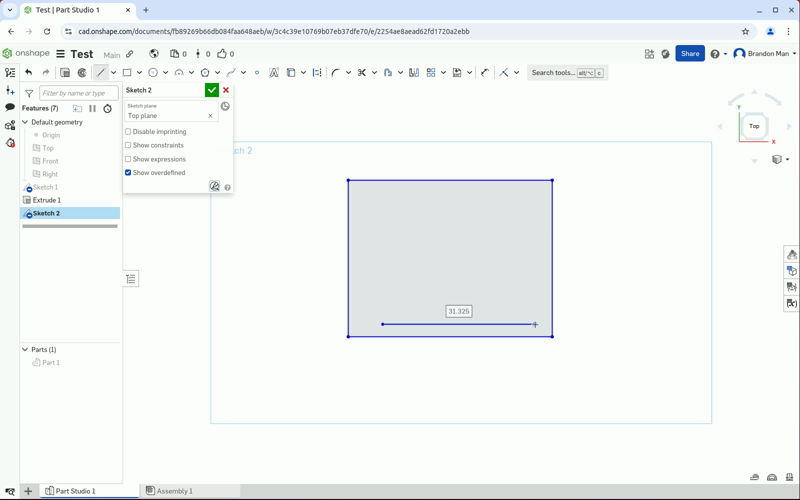
mouse_move(535, 240)
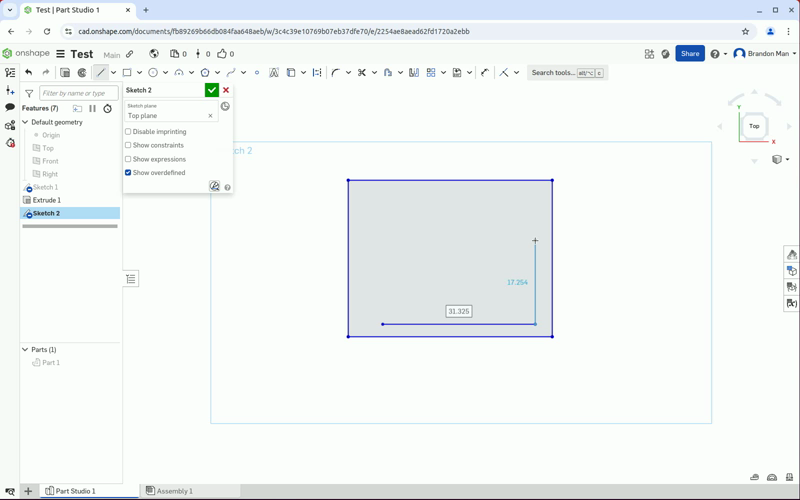
click(535, 240)
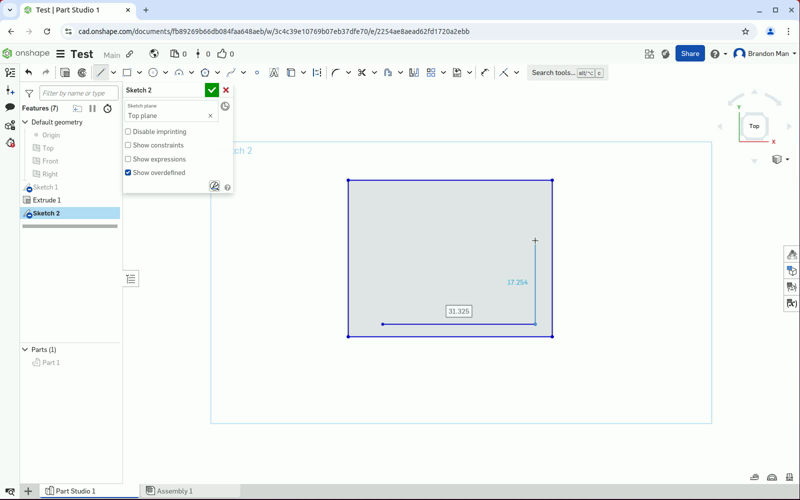
key_up(shift)
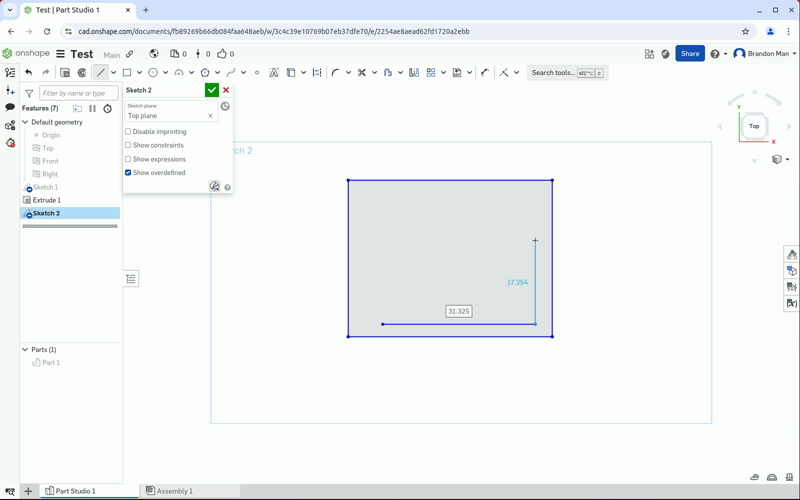
key_down(shift)
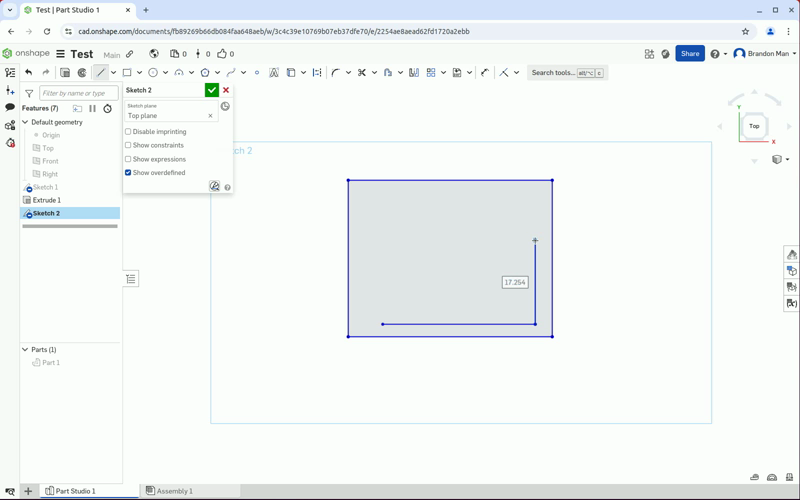
mouse_move(382, 240)
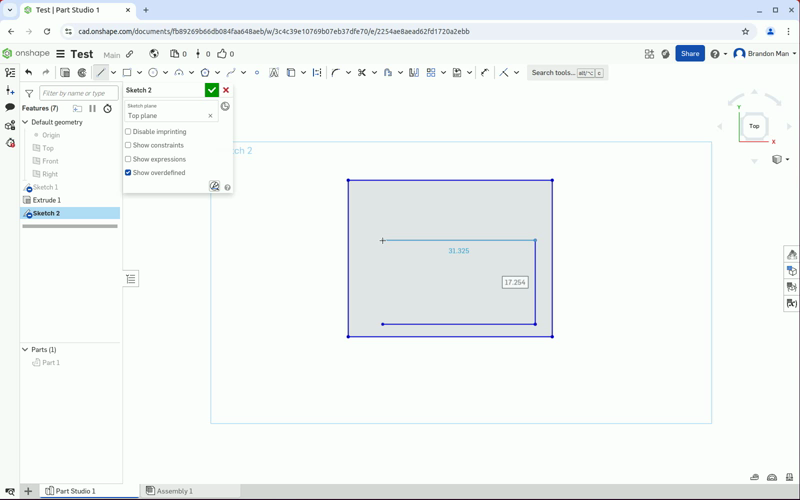
click(382, 240)
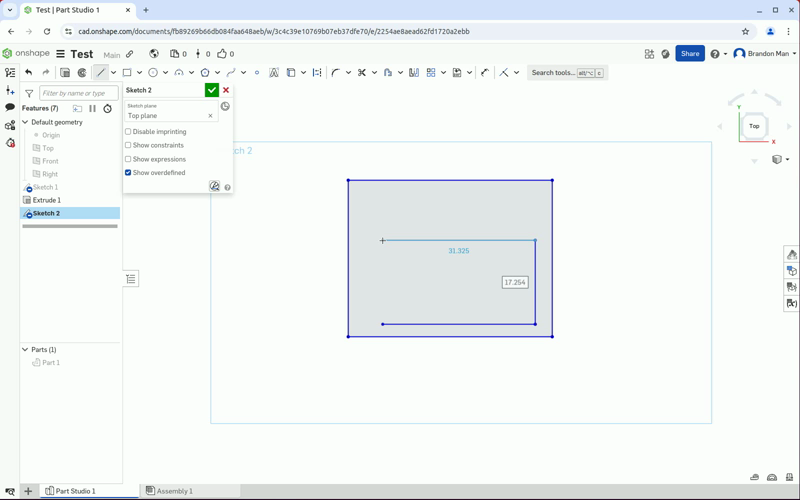
key_up(shift)
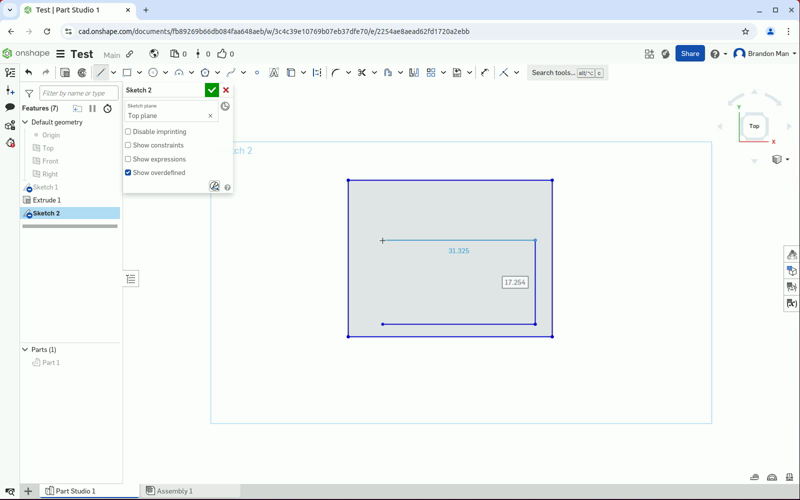
key_down(shift)
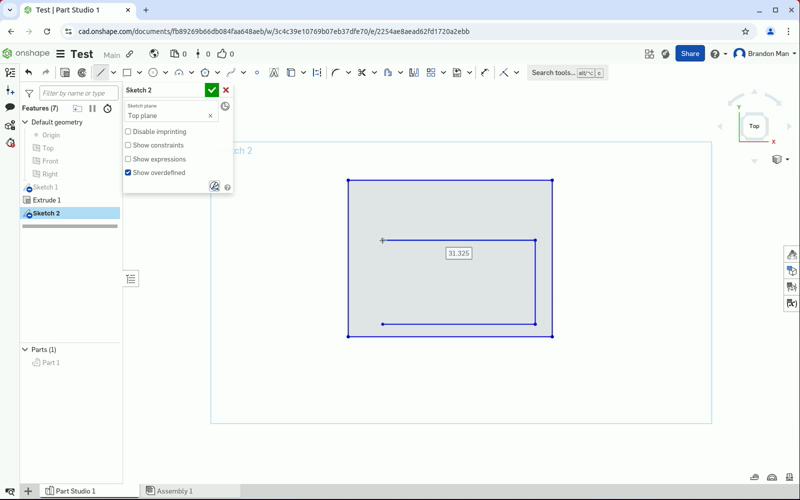
mouse_move(382, 324)
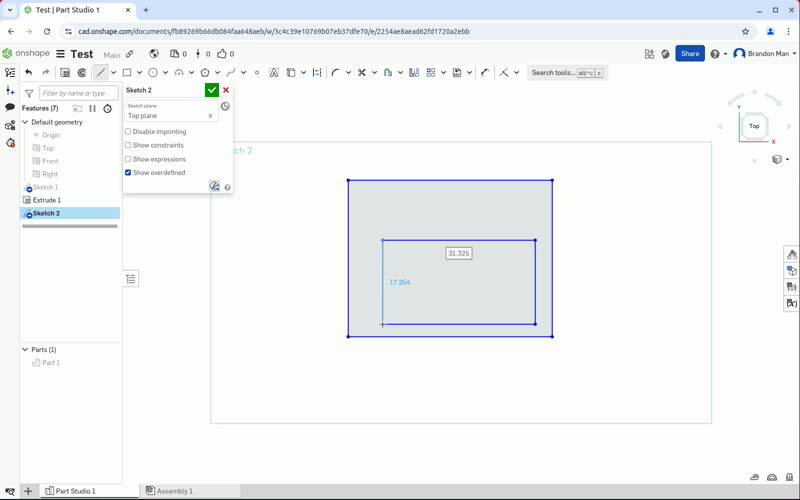
key_up(shift)
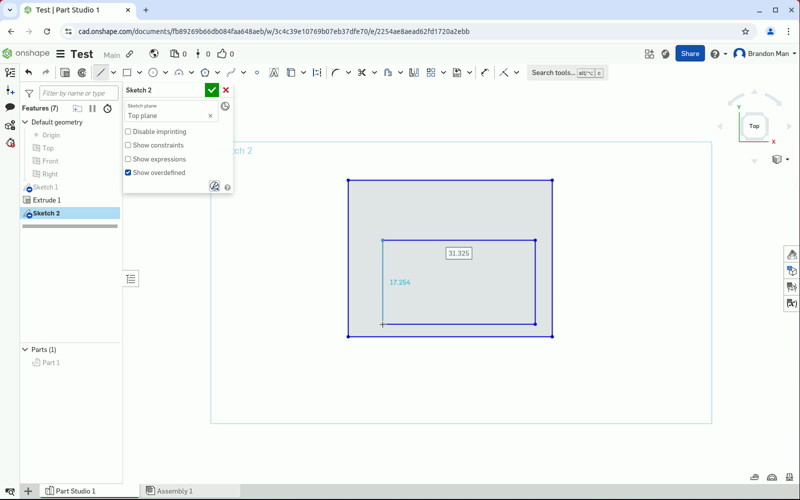
click(382, 324)
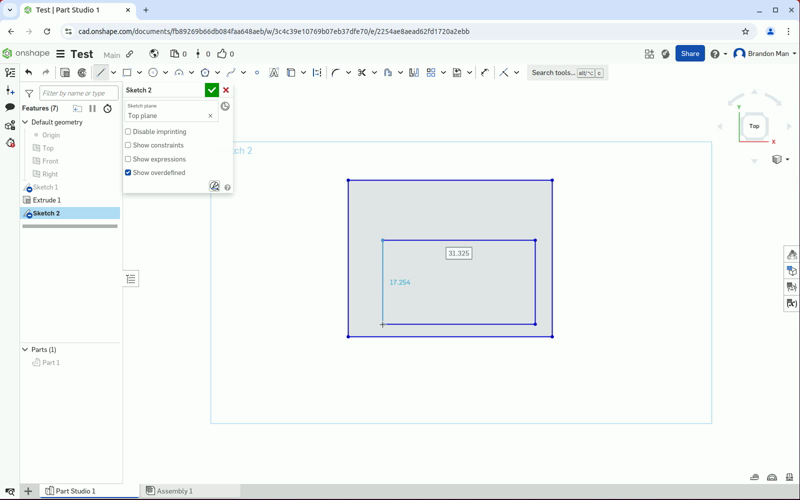
key(esc)
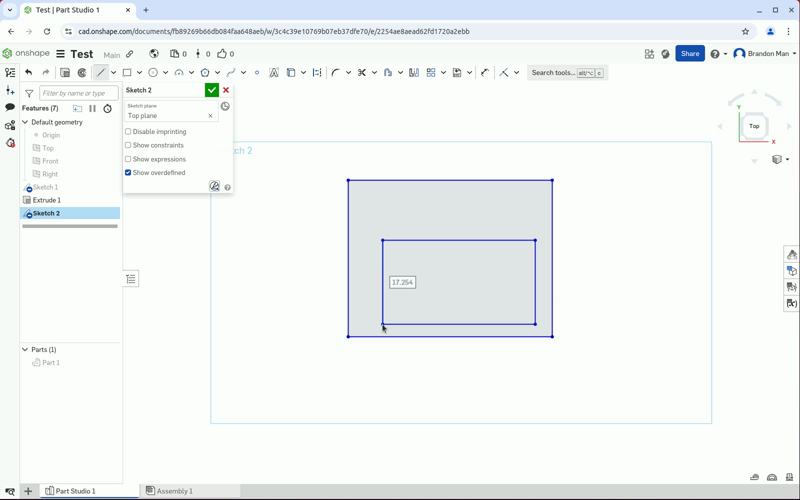
mouse_move(362, 296)
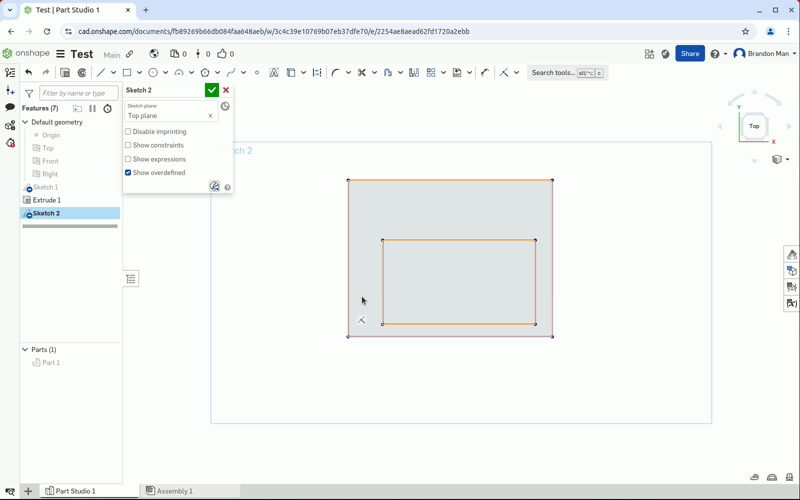
click(362, 296)
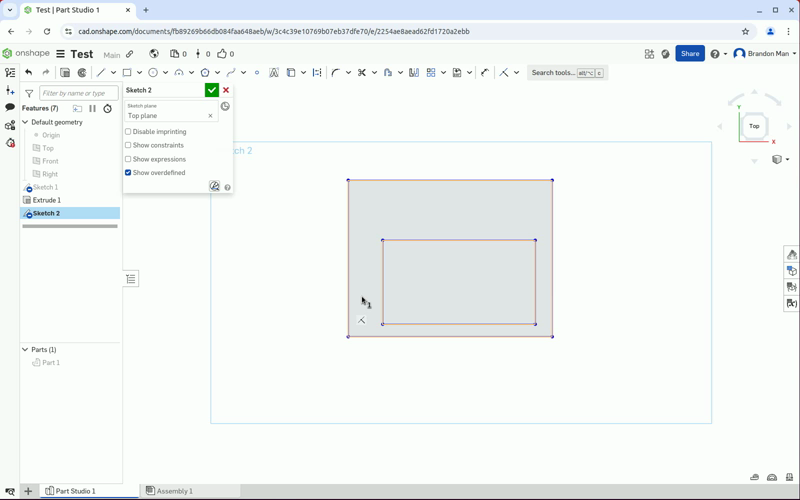
mouse_move(73, 352)
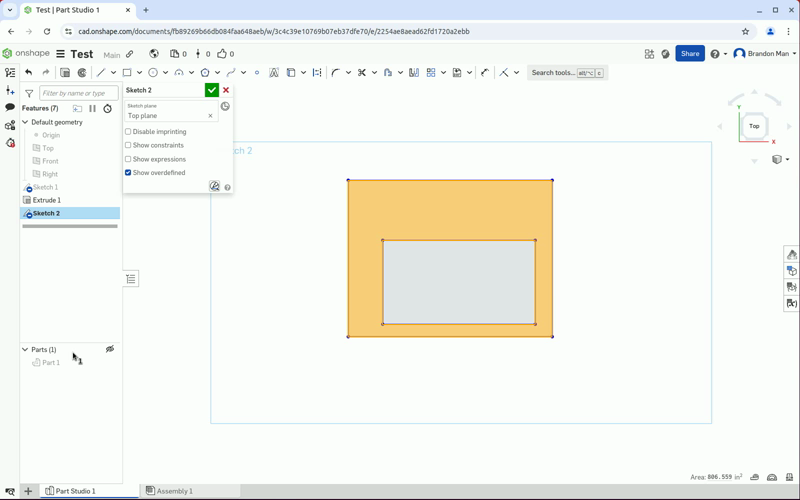
key(shift+y)
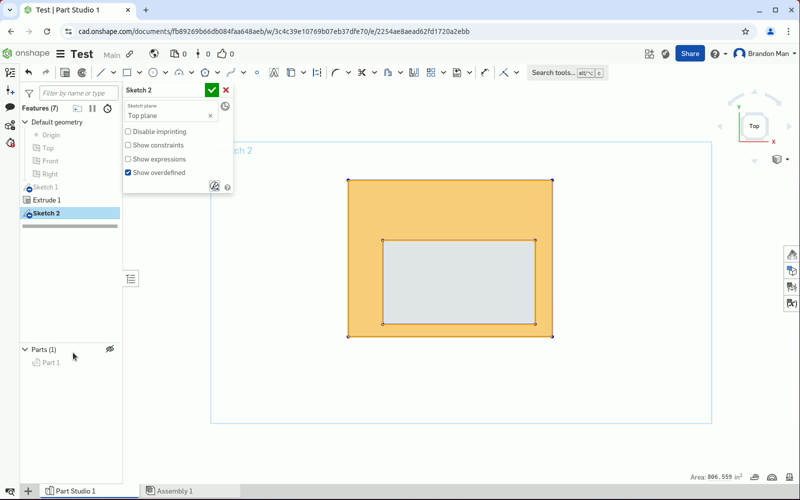
key(shift+e)
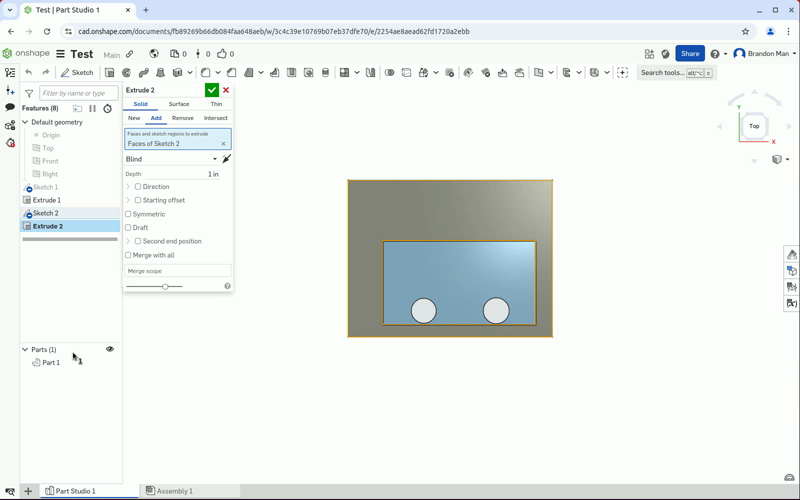
mouse_move(143, 106)
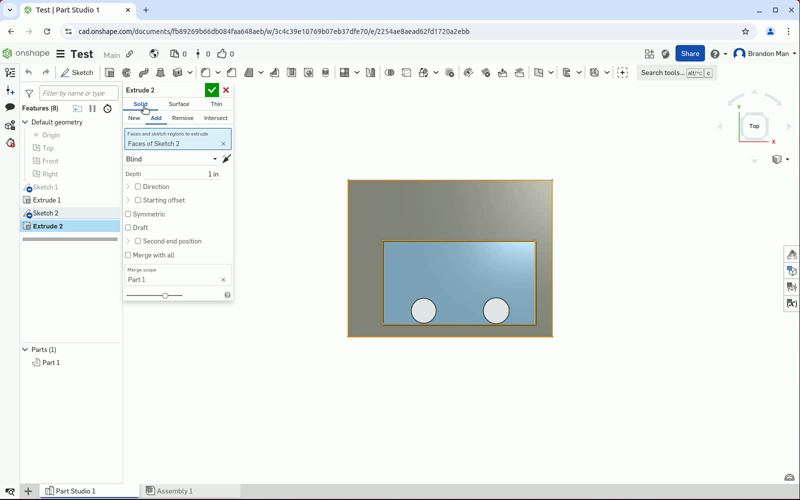
click(143, 106)
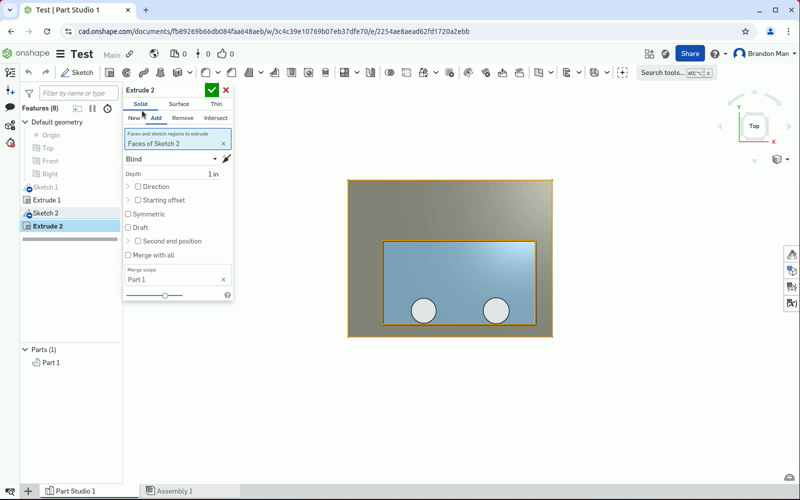
mouse_move(137, 120)
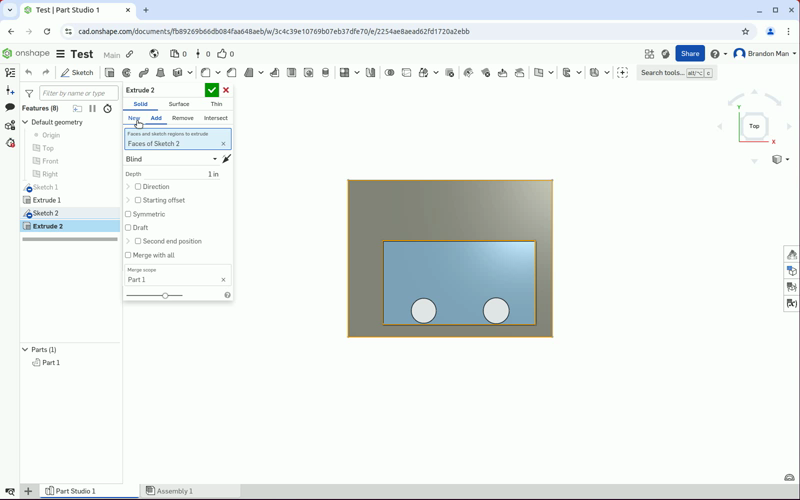
click(137, 120)
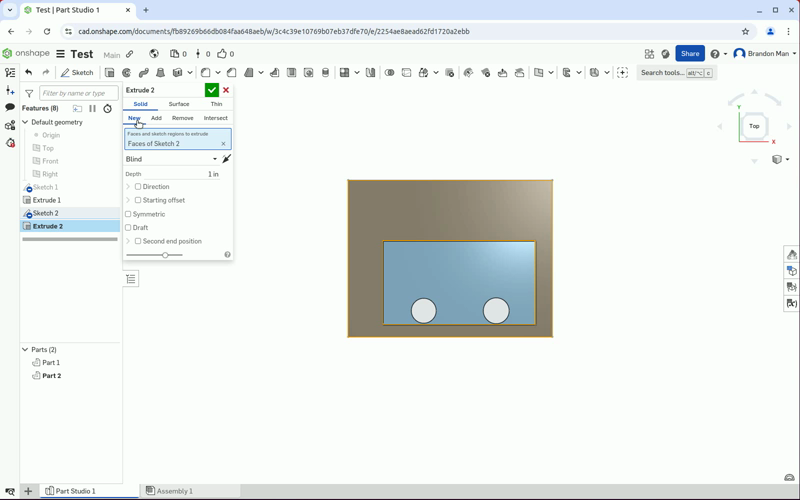
key(tab, 4)
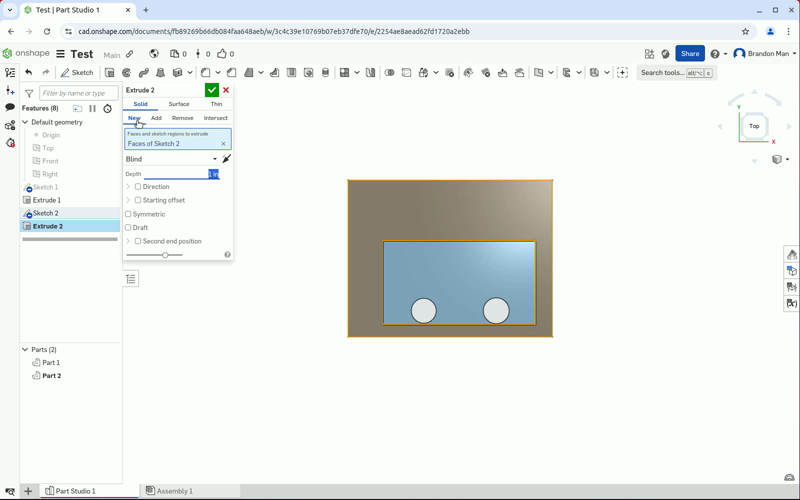
text(19.979)
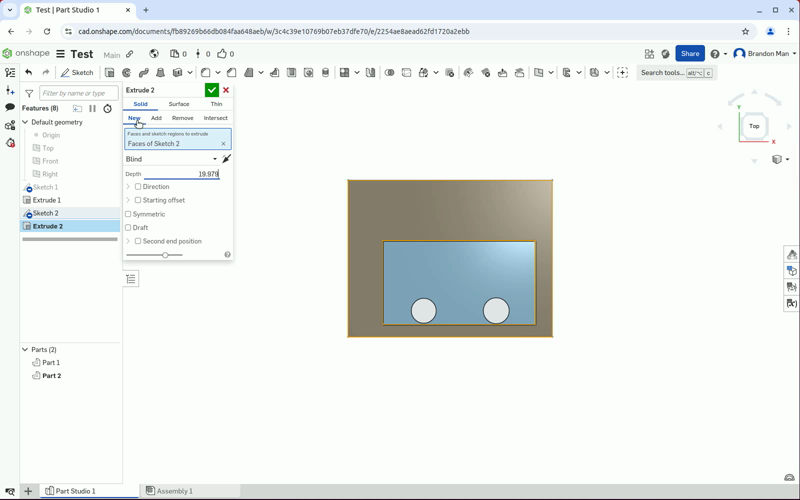
key(enter)
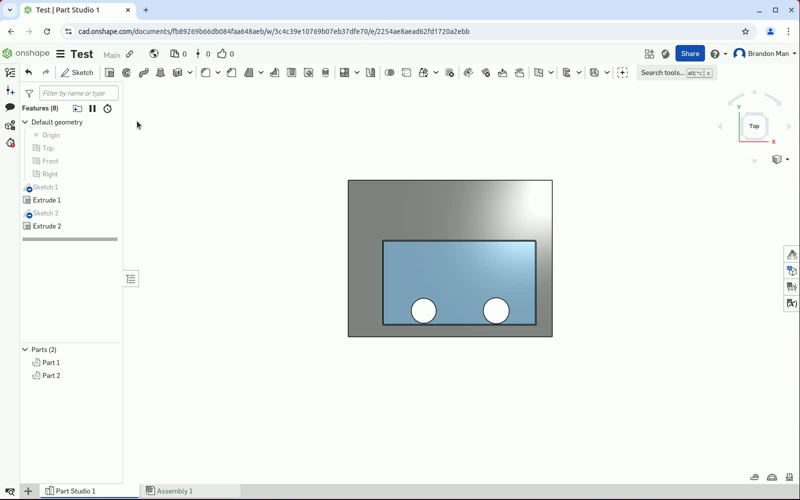
key(shift+h)
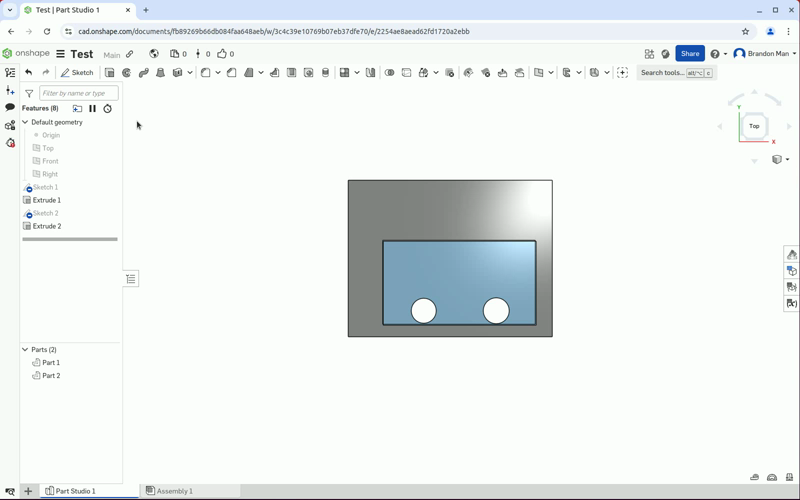
key(shift+h)
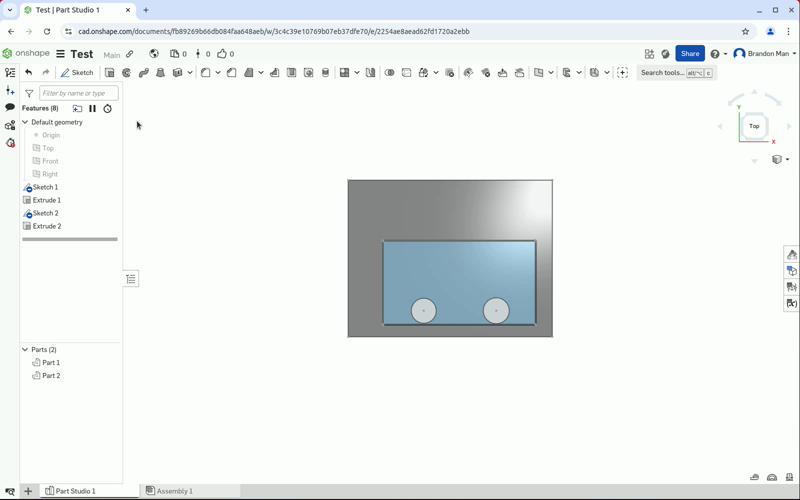
key(shift+7)
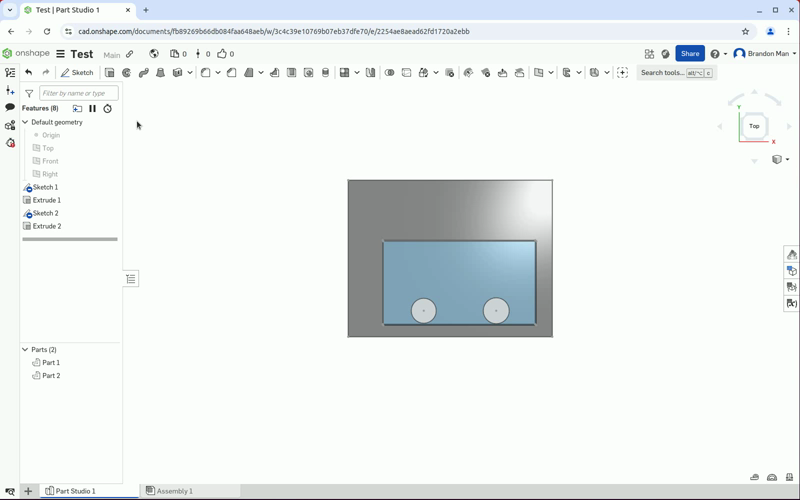
key(up, 3)
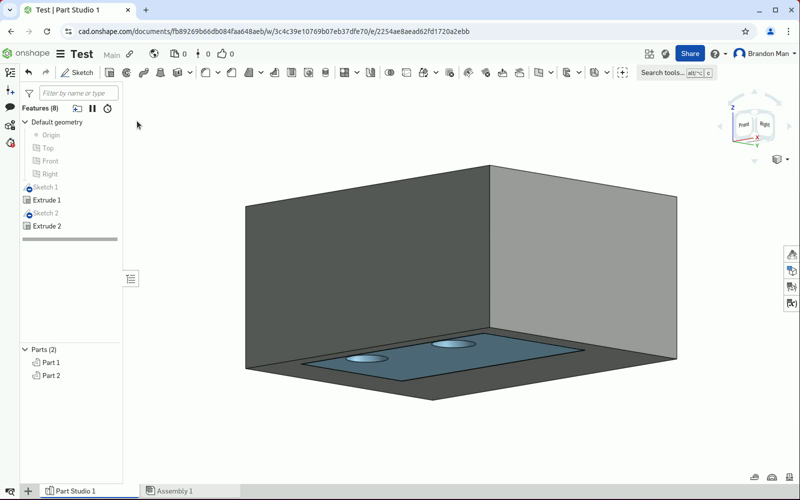
key(left, 3)
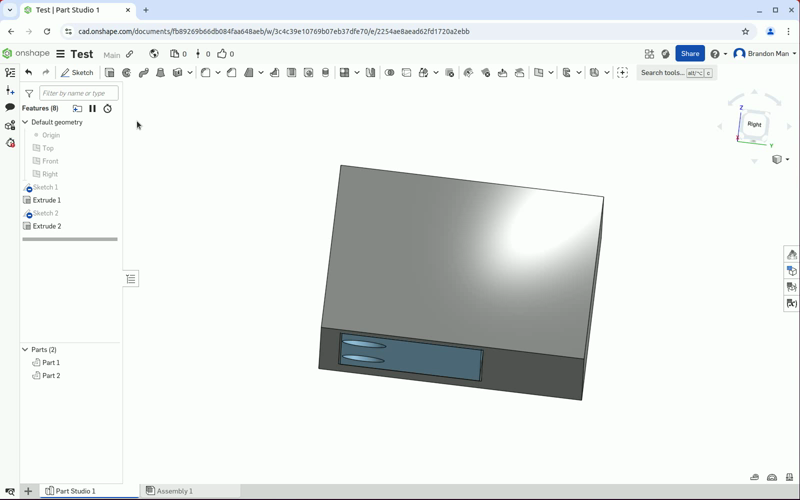
key(right, 3)
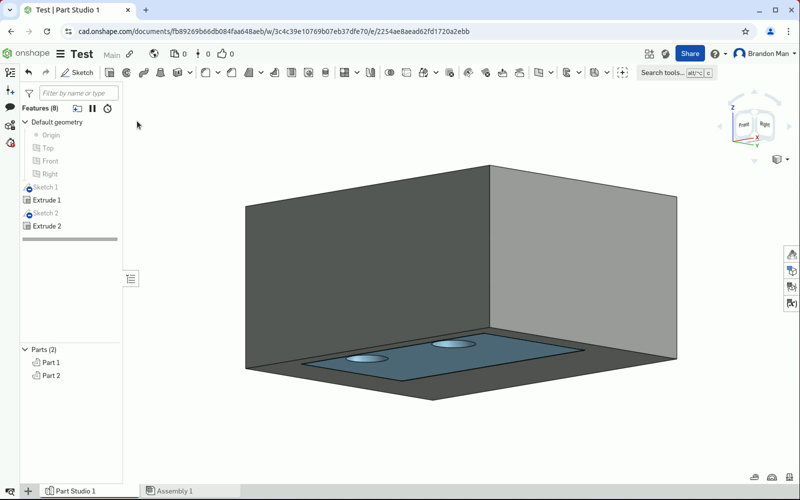
key(down, 3)
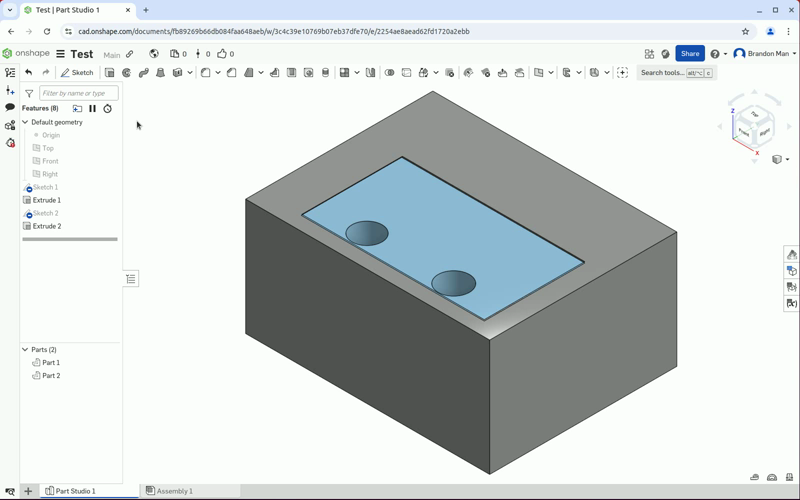
mouse_move(73, 189)
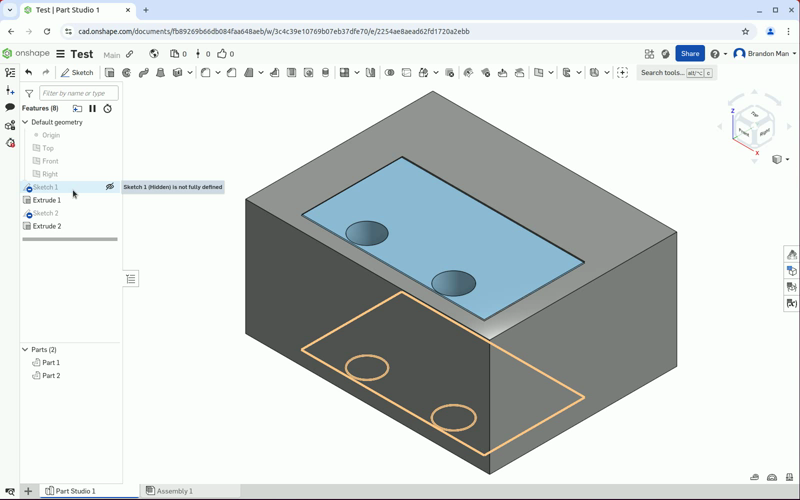
click(73, 189)